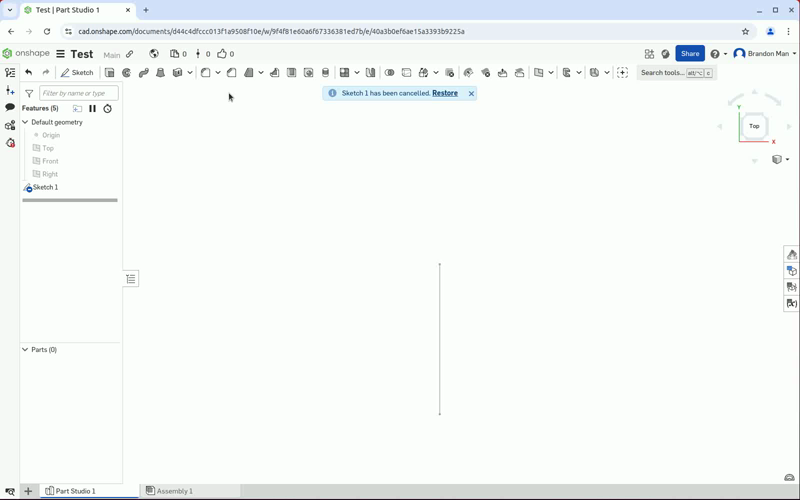
key(shift+h)
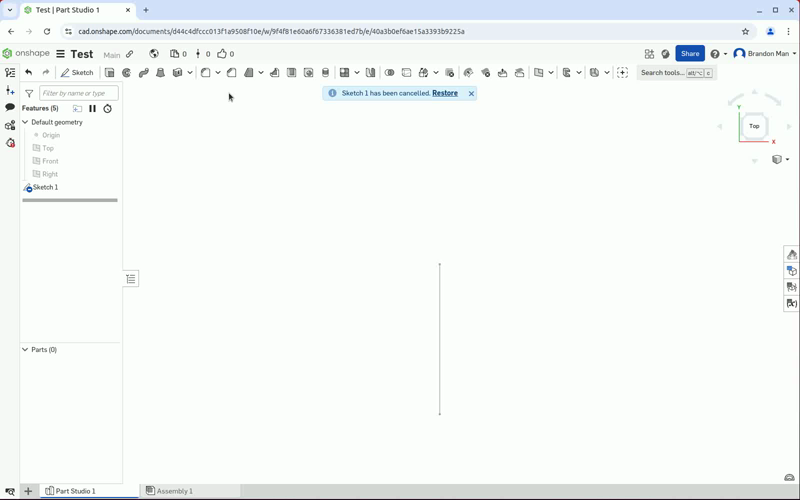
key(shift+s)
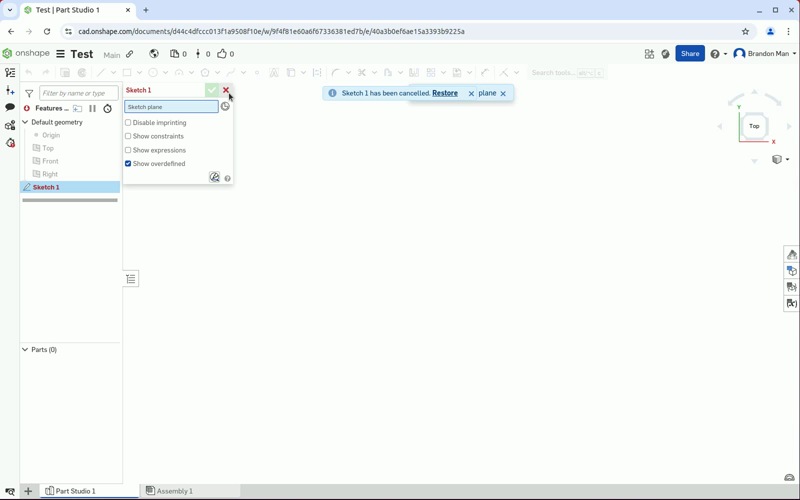
mouse_move(73, 150)
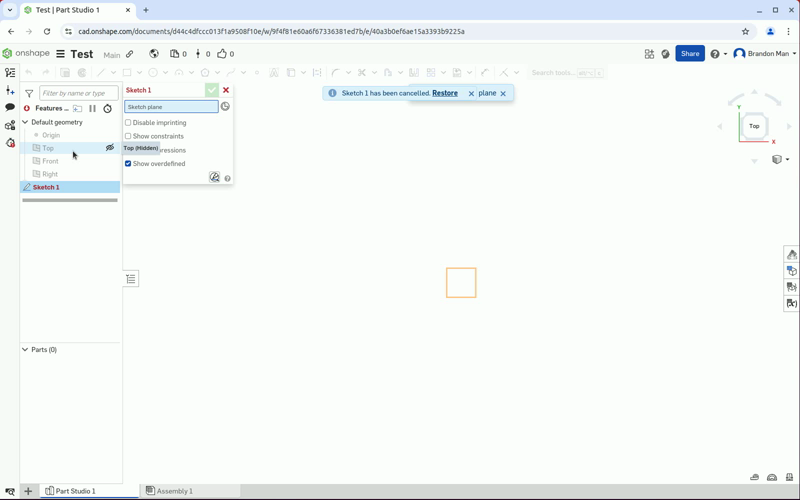
click(73, 150)
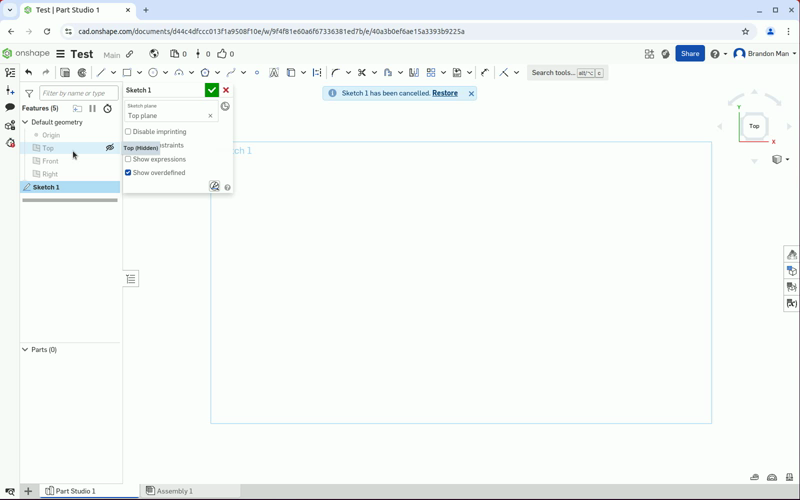
mouse_move(73, 352)
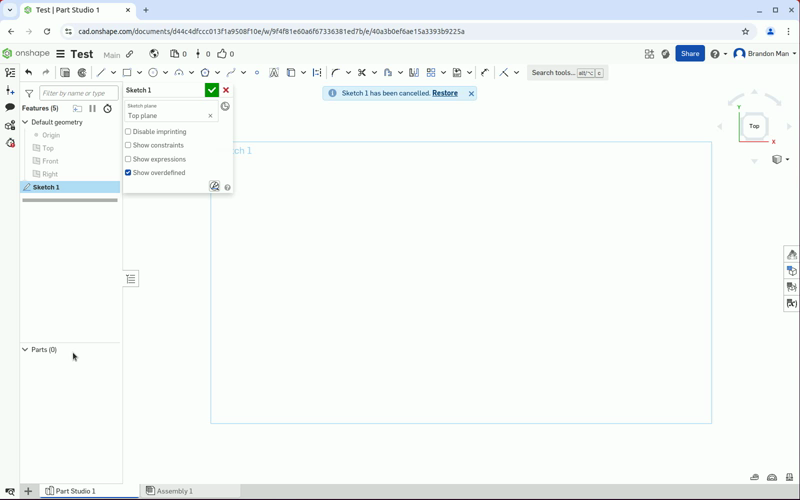
key(y)
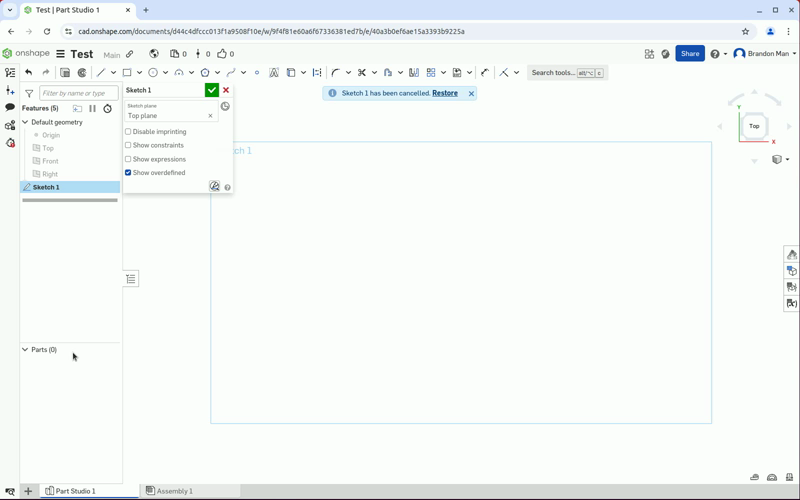
key(c)
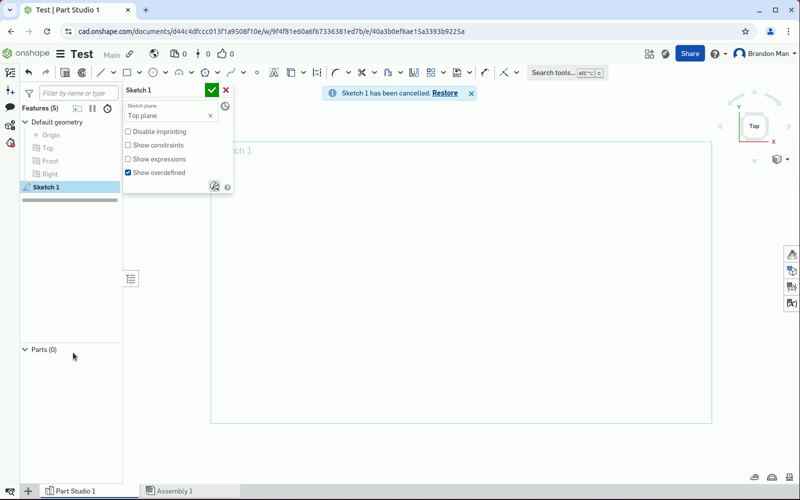
key_down(shift)
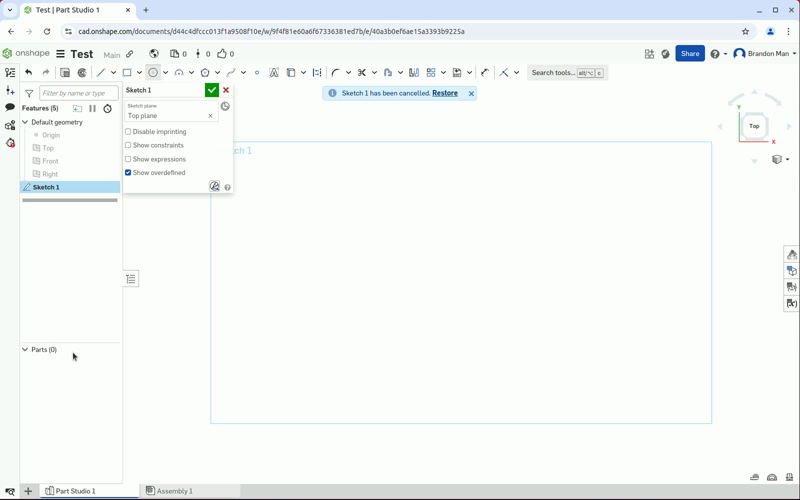
mouse_move(461, 282)
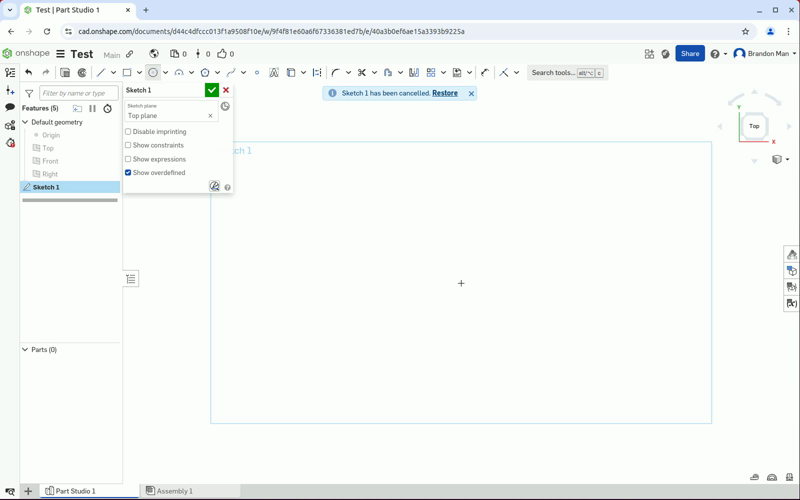
click(461, 282)
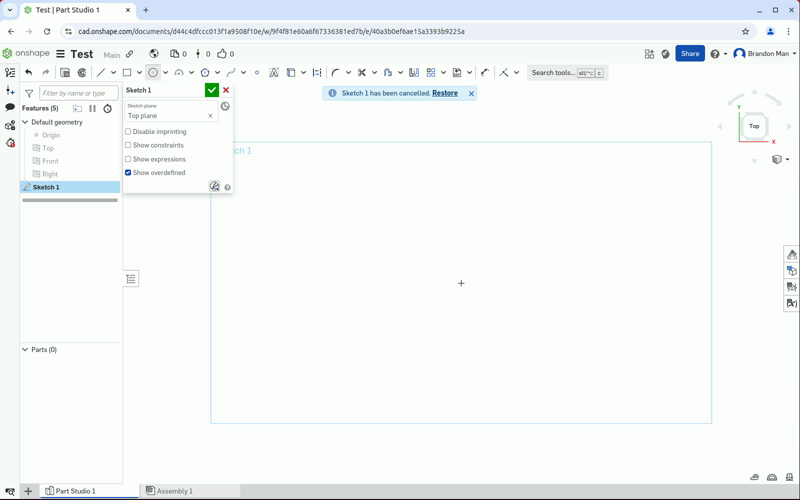
key_up(shift)
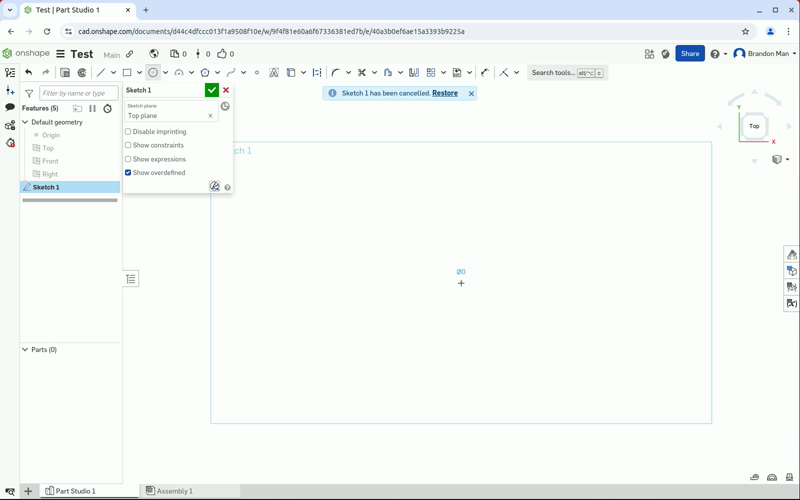
mouse_move(480, 282)
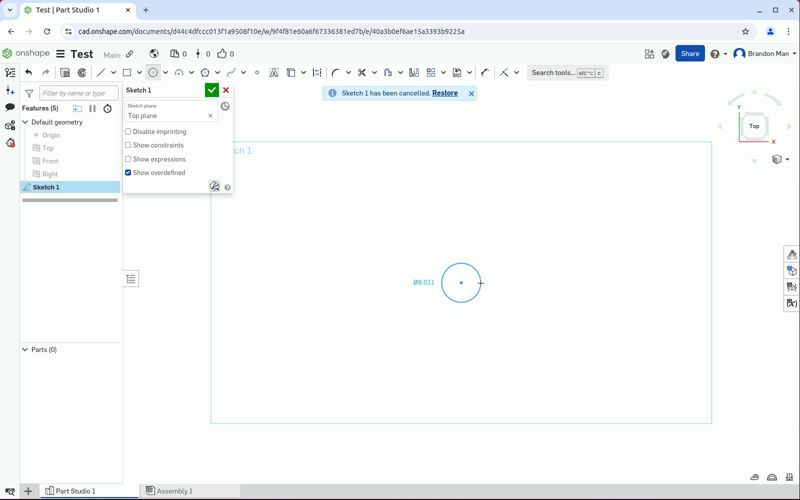
click(480, 282)
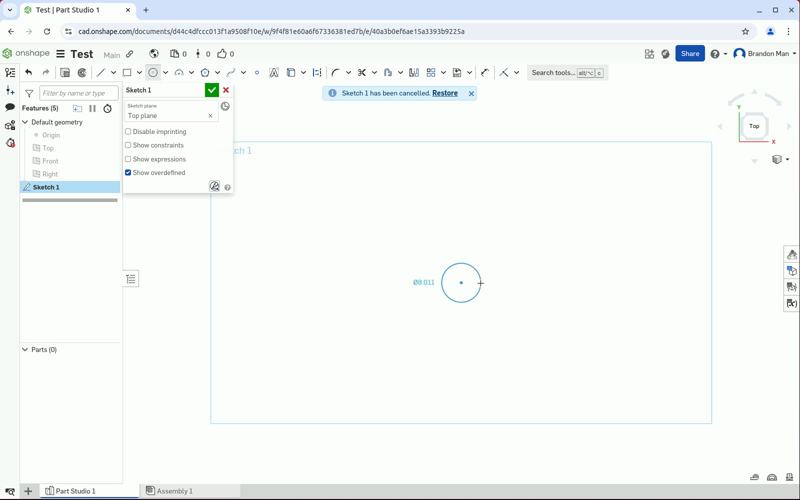
key(esc)
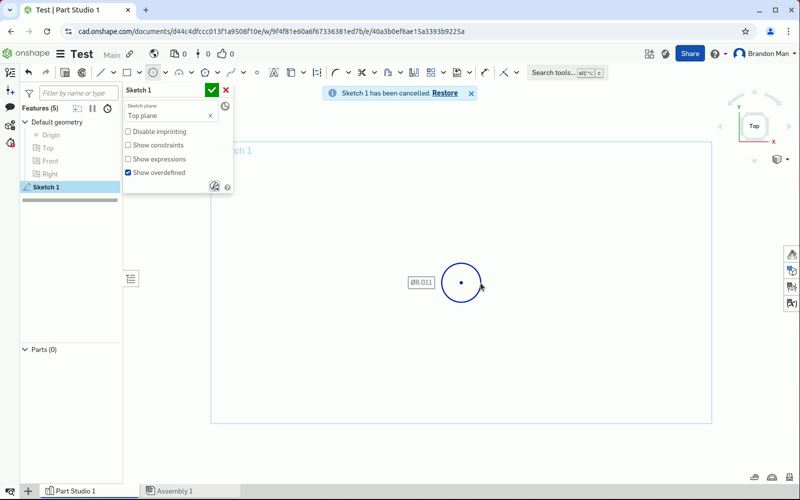
mouse_move(457, 285)
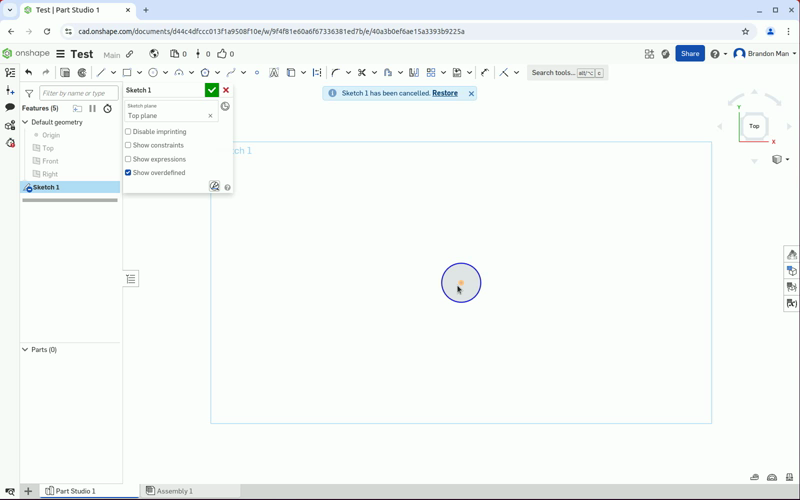
scroll(6)
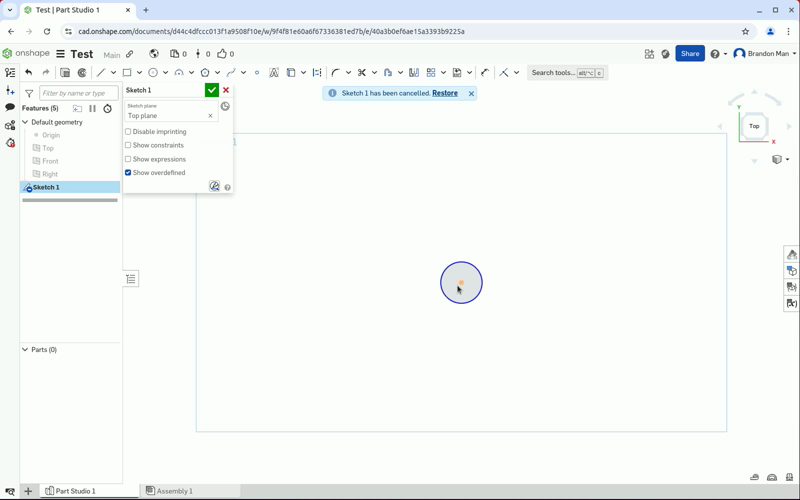
scroll(6)
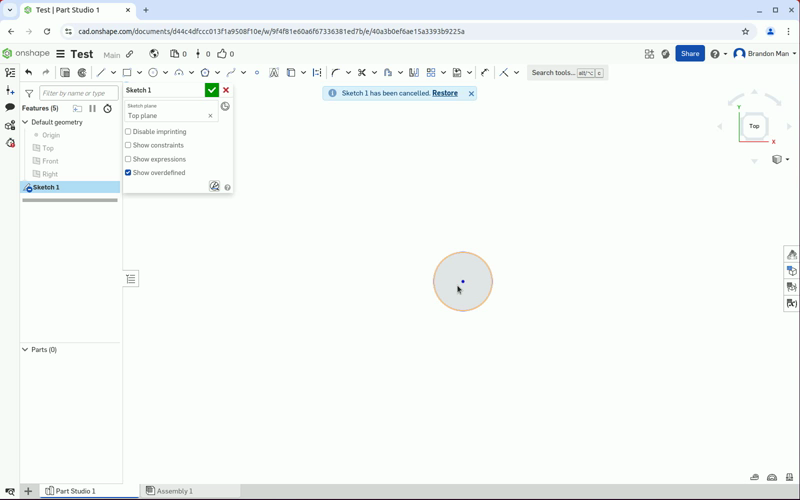
scroll(6)
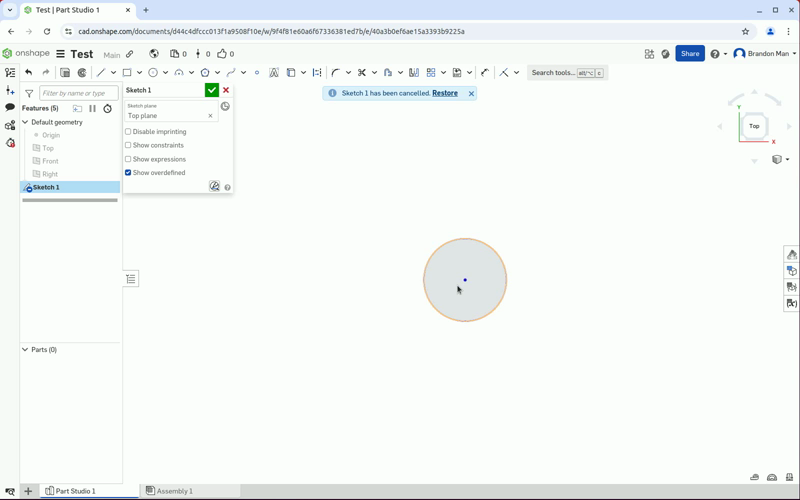
scroll(6)
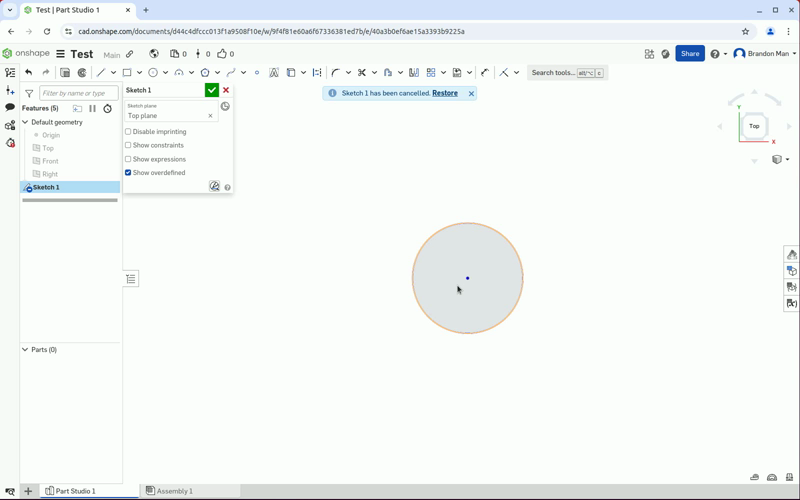
scroll(6)
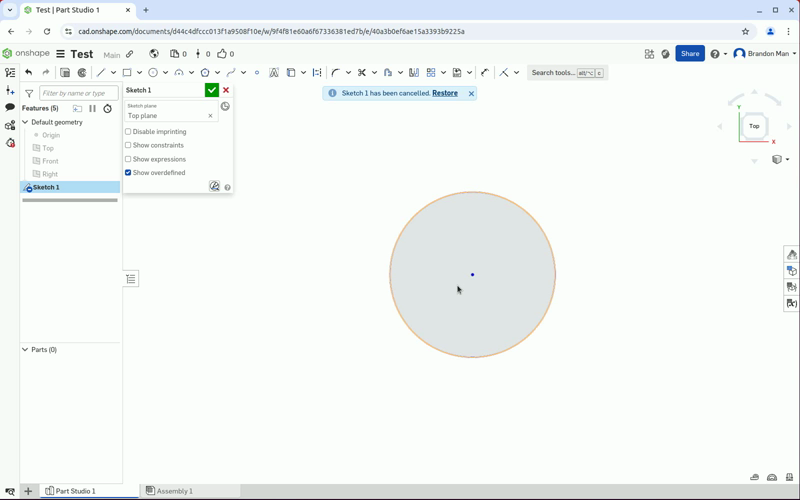
scroll(6)
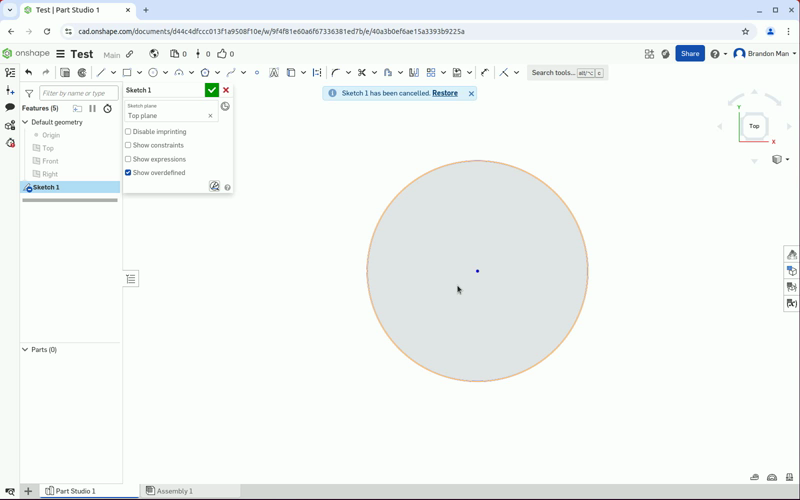
scroll(6)
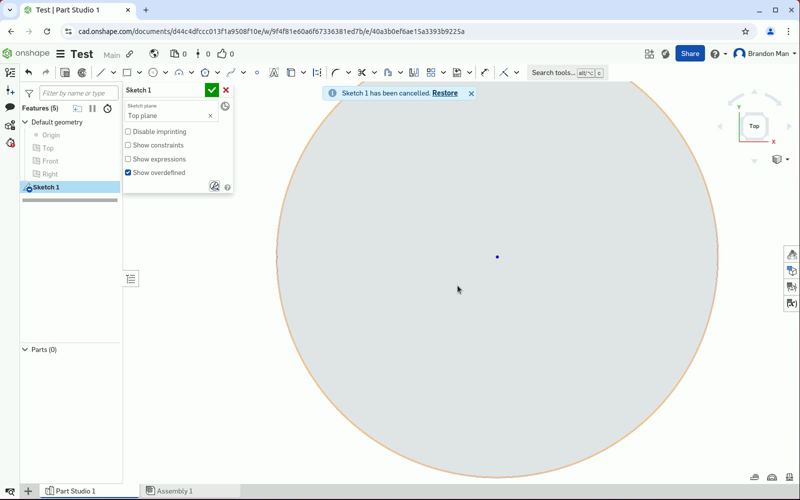
click(457, 285)
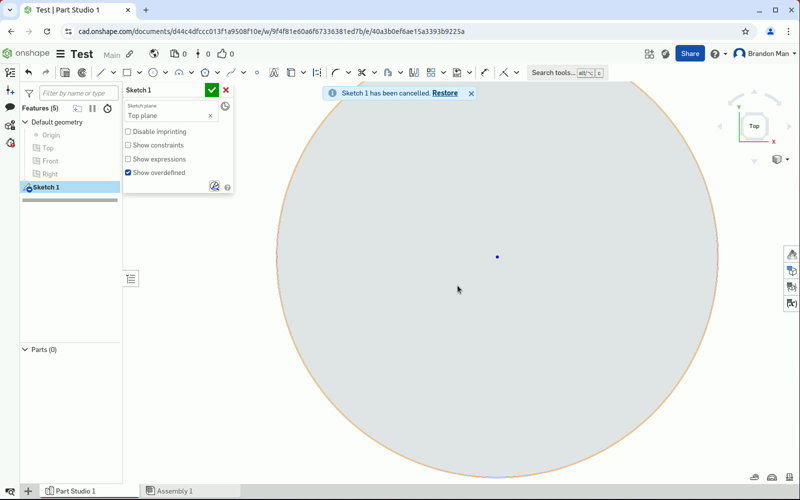
scroll(-6)
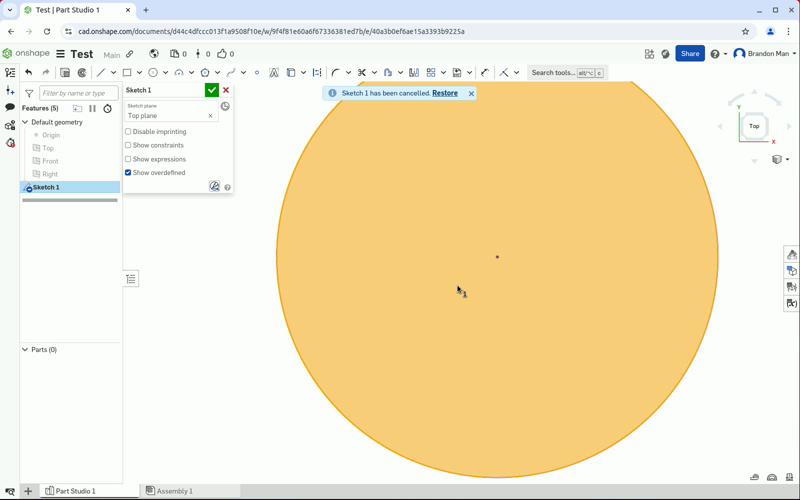
scroll(-6)
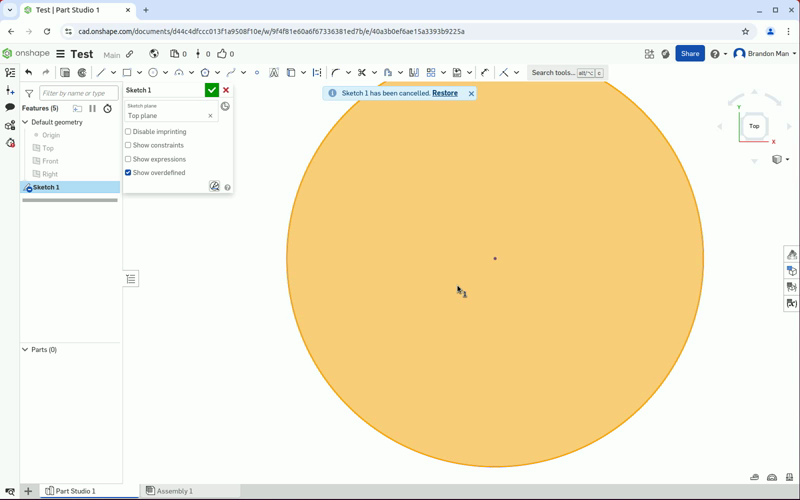
scroll(-6)
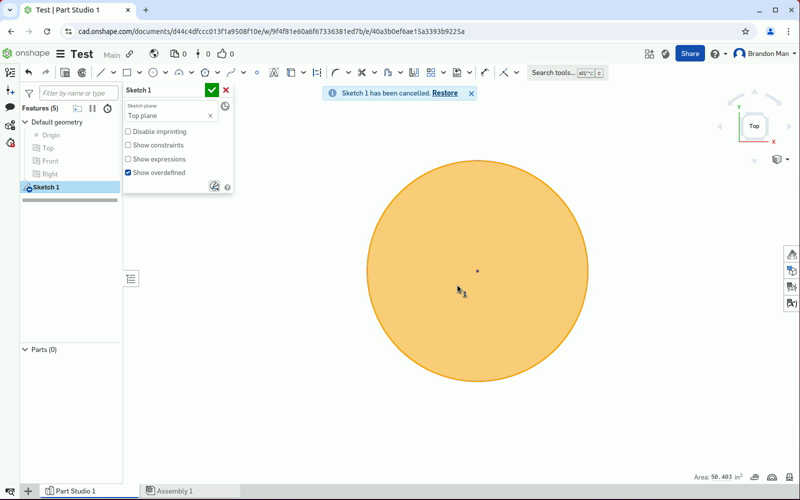
scroll(-6)
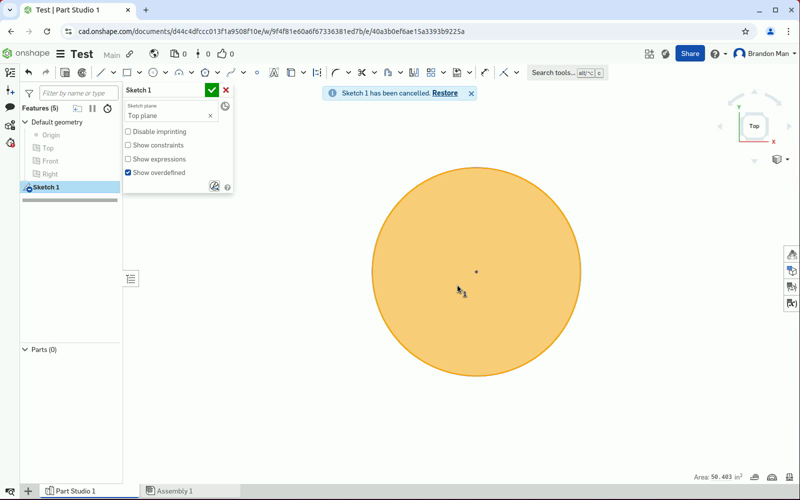
scroll(-6)
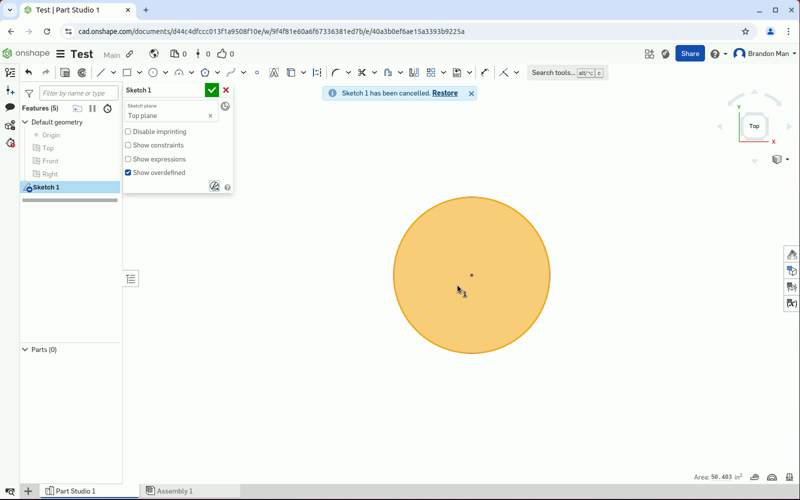
scroll(-6)
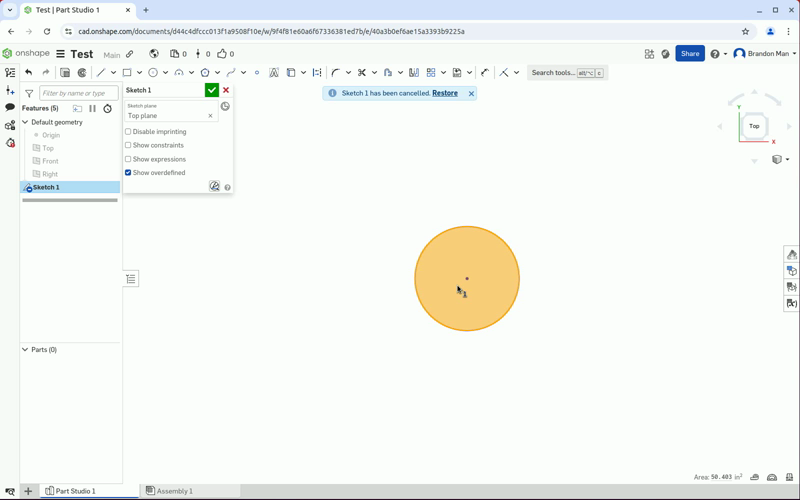
scroll(-6)
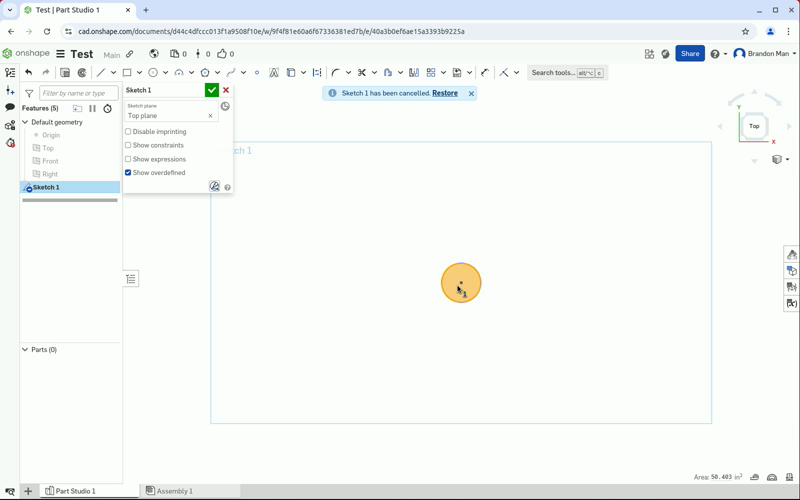
mouse_move(73, 352)
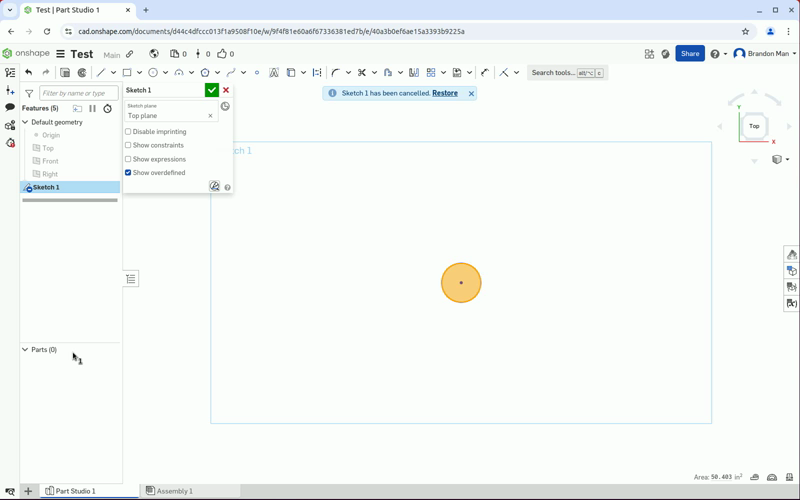
key(shift+y)
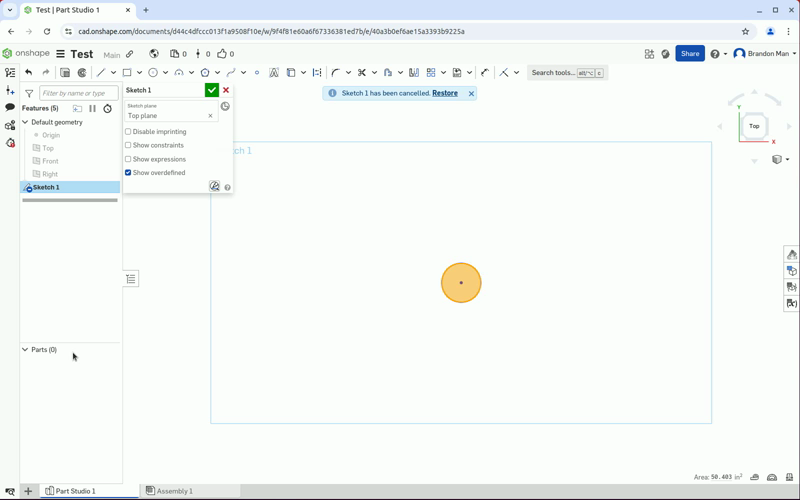
key(shift+e)
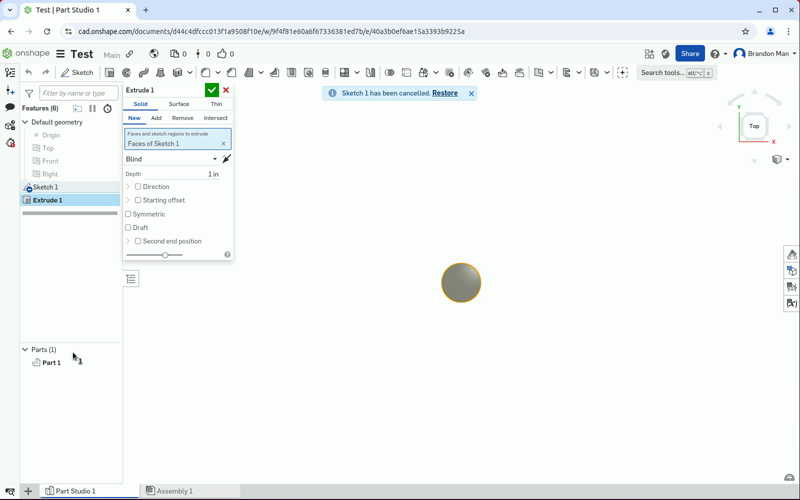
mouse_move(143, 106)
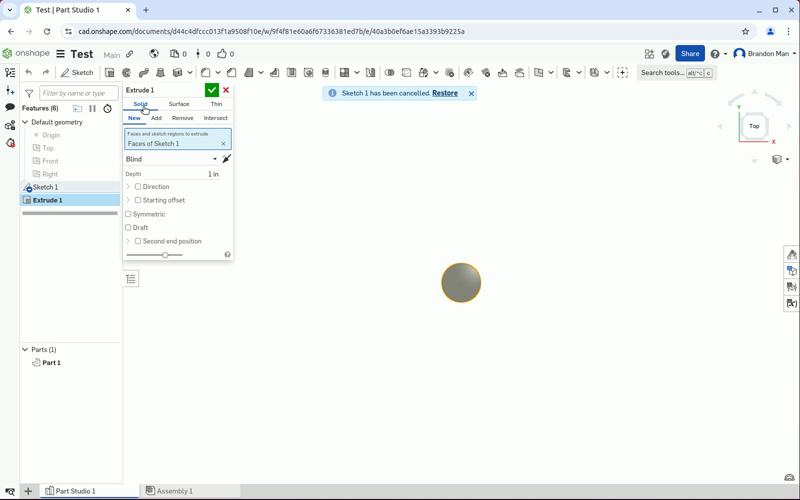
click(143, 106)
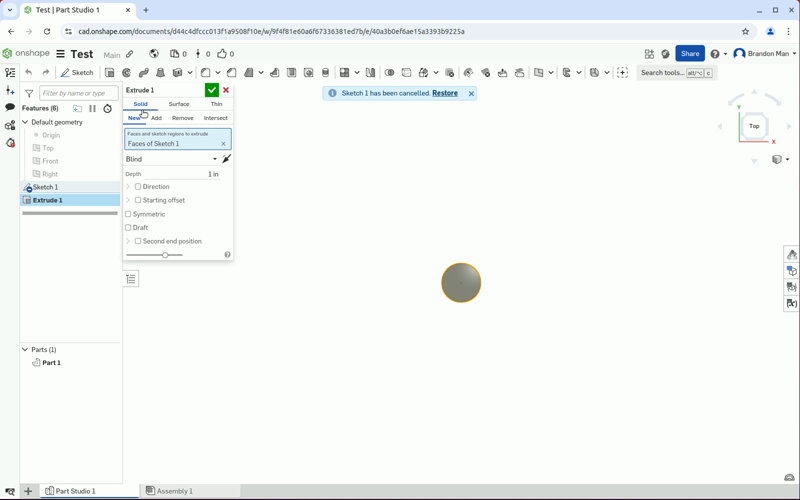
mouse_move(137, 120)
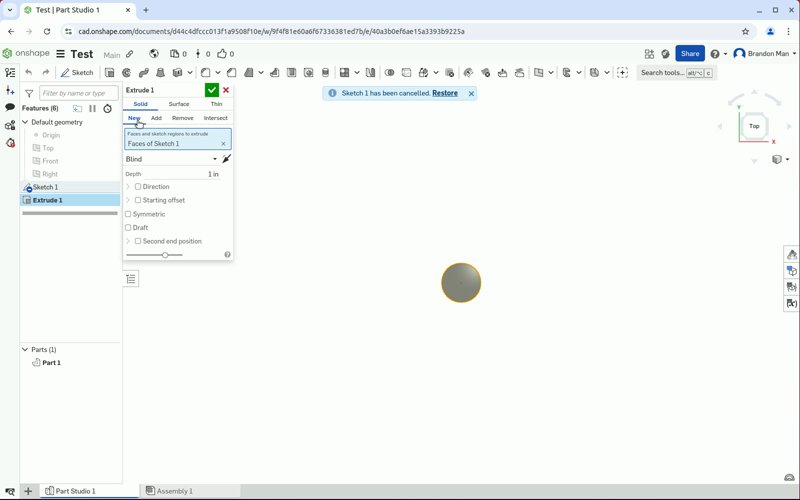
click(137, 120)
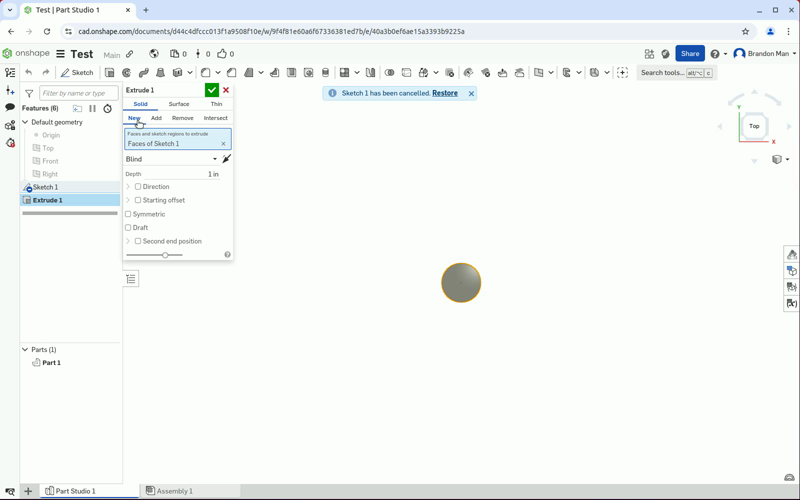
key(tab, 4)
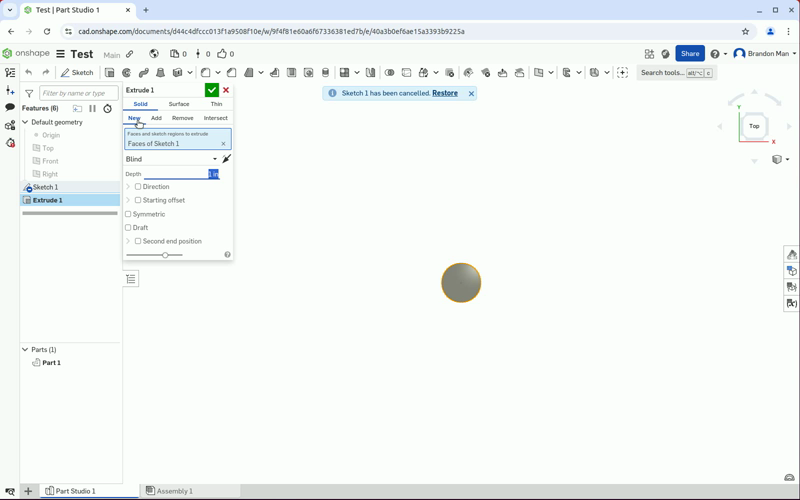
text(15.405)
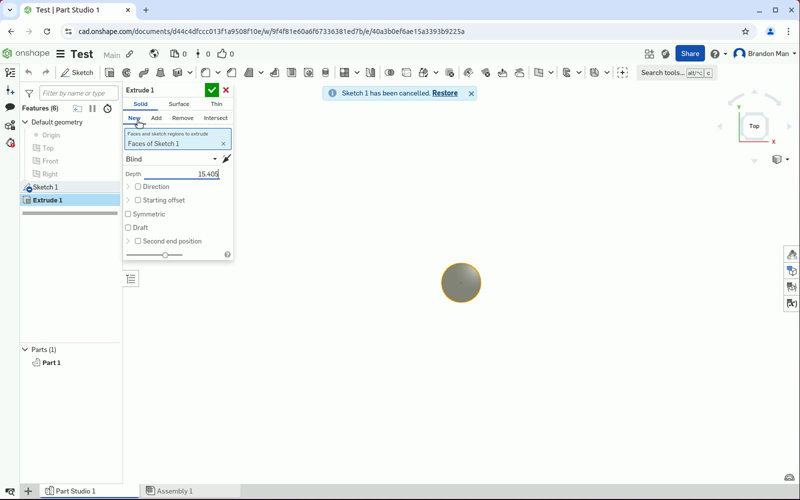
key(enter)
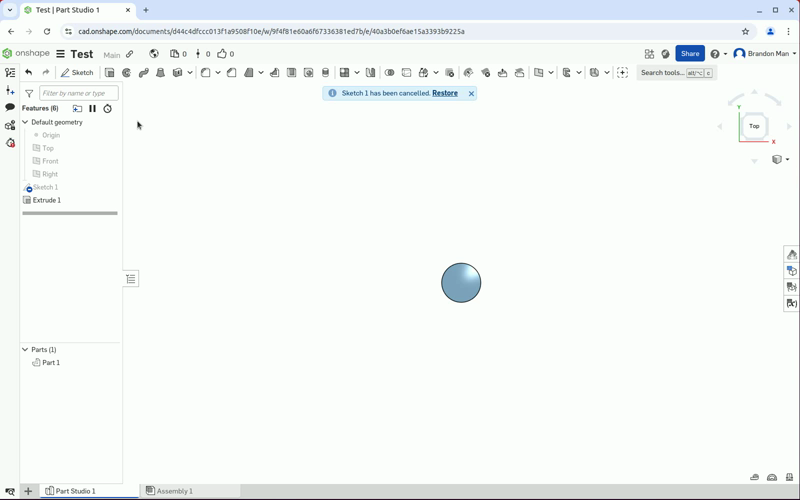
key(shift+h)
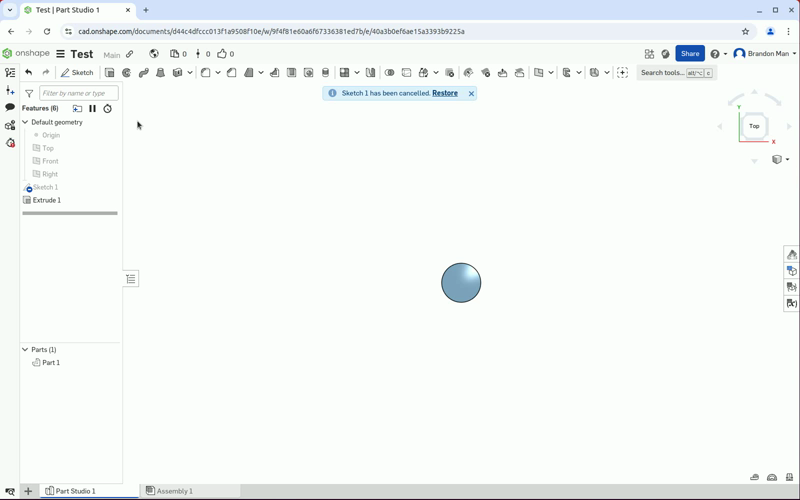
key(shift+h)
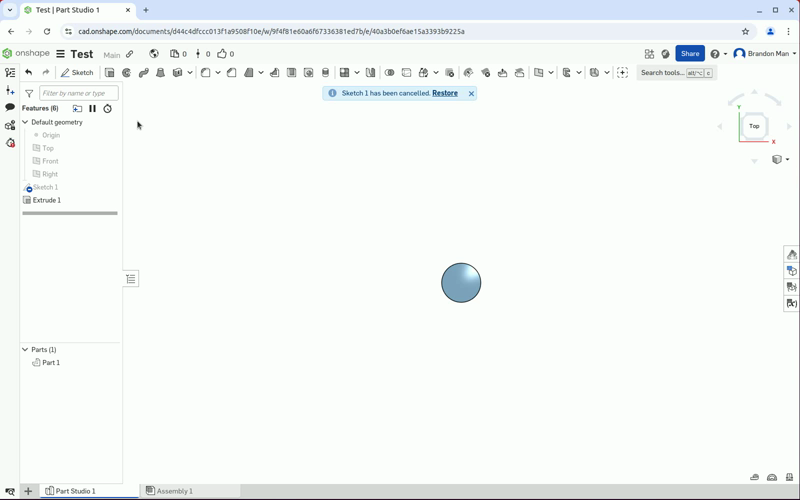
mouse_move(73, 189)
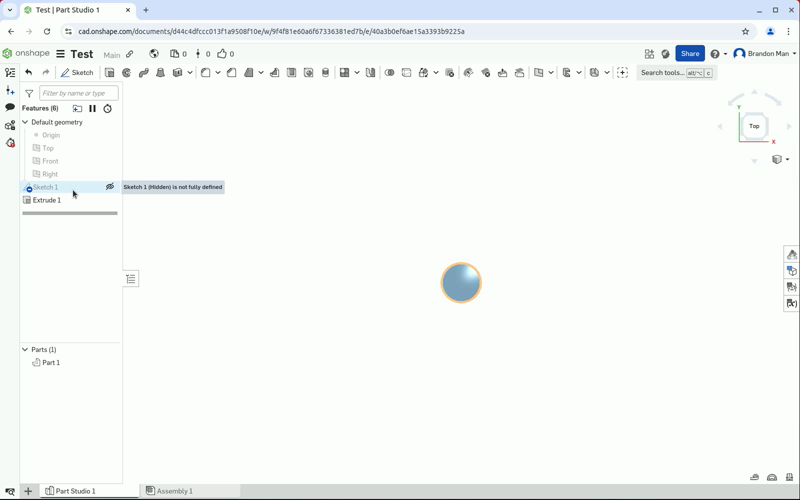
click(73, 189)
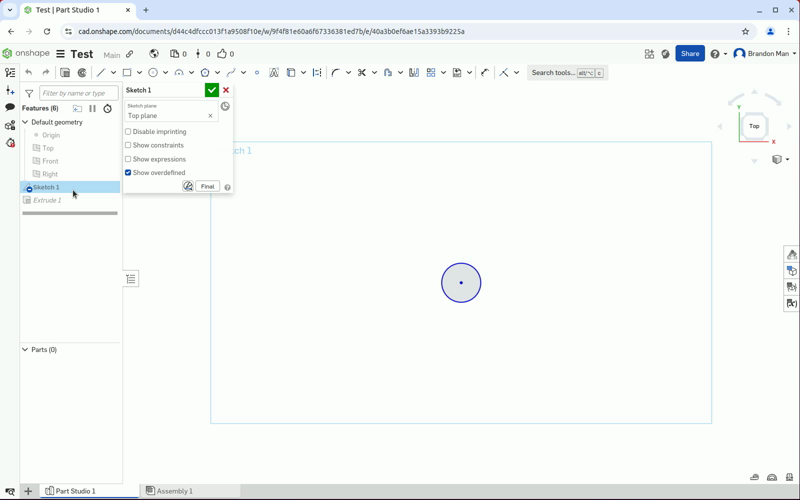
mouse_move(229, 92)
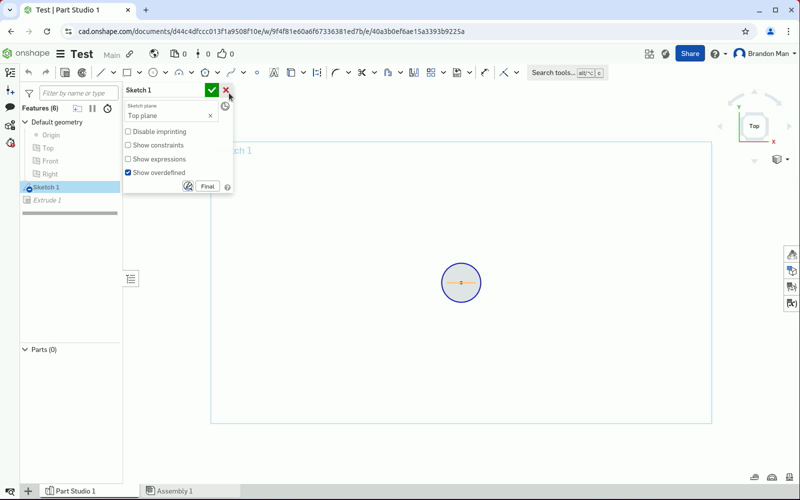
click(229, 92)
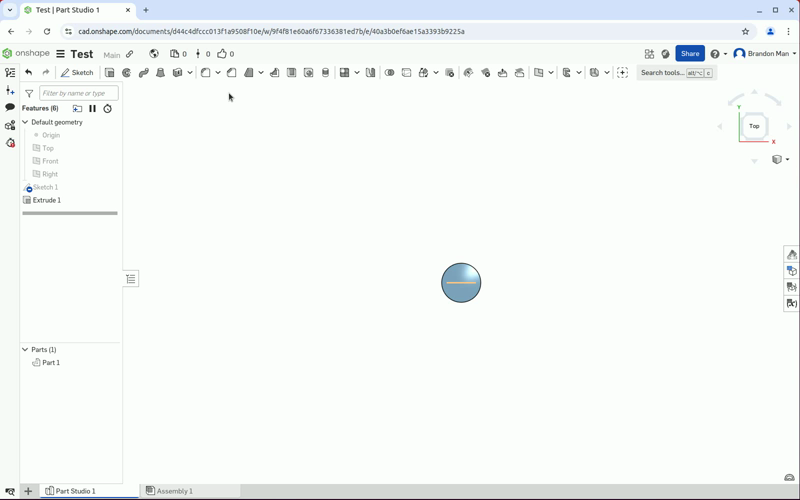
mouse_move(541, 75)
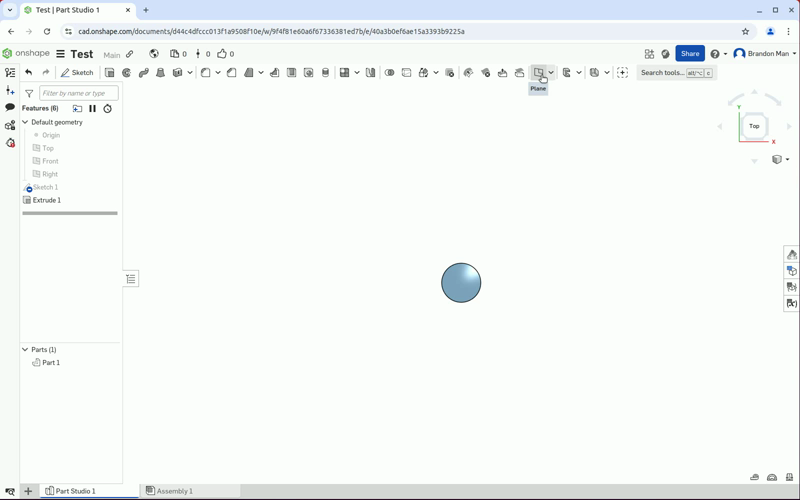
click(541, 75)
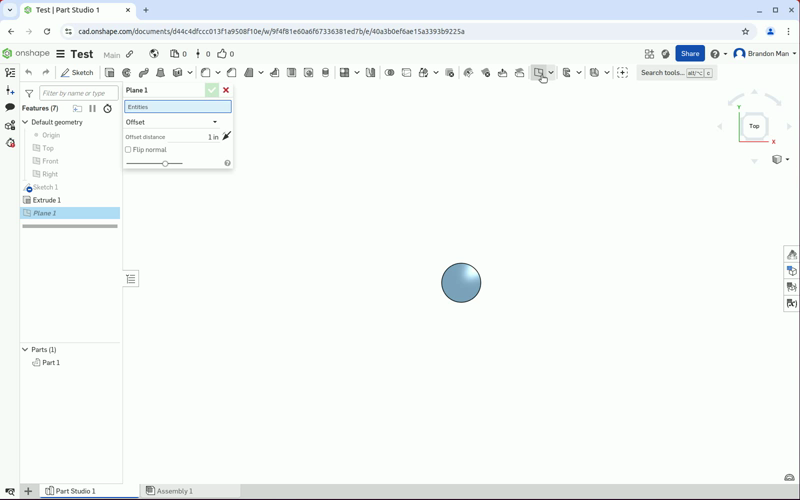
mouse_move(73, 150)
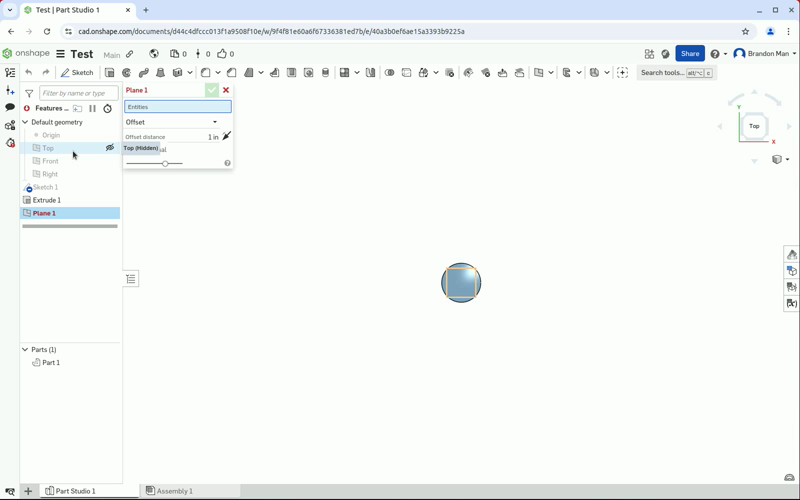
click(73, 150)
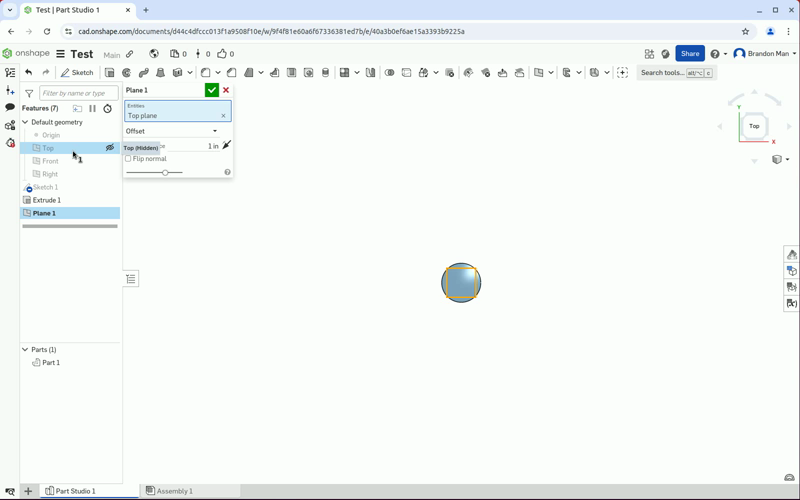
key(tab, 2)
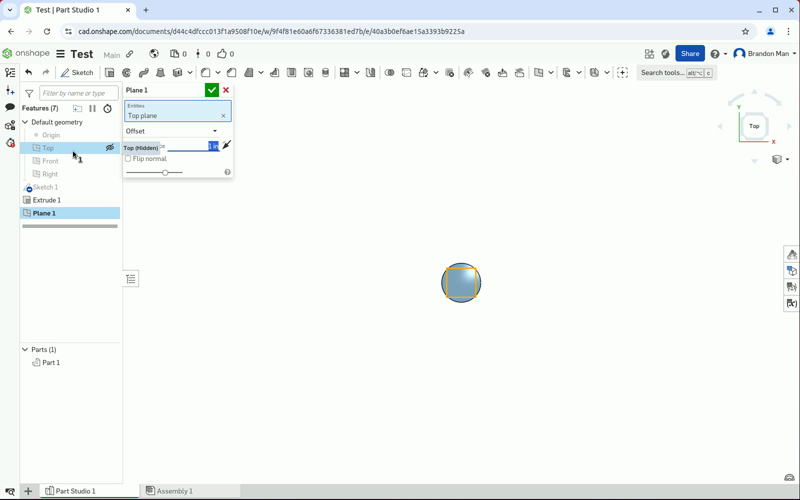
text(15.405)
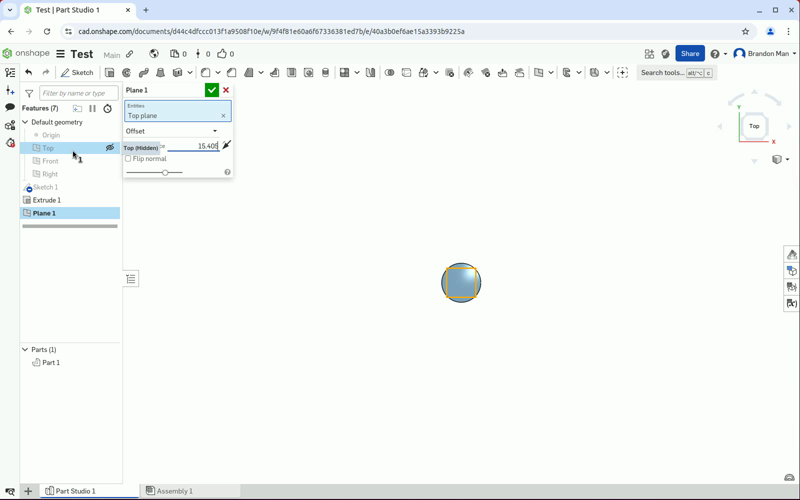
key(enter, 2)
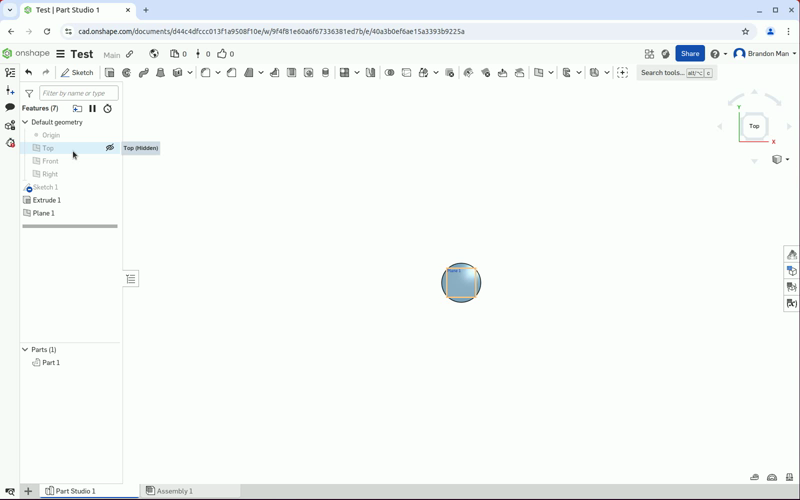
key(shift+s)
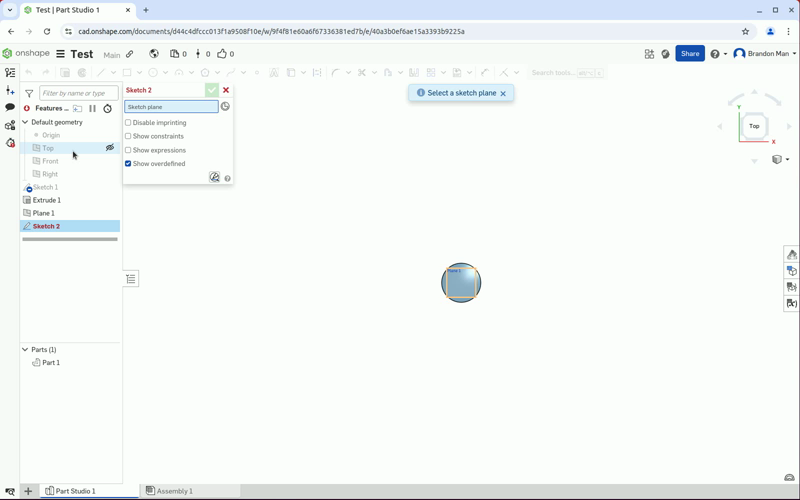
mouse_move(73, 215)
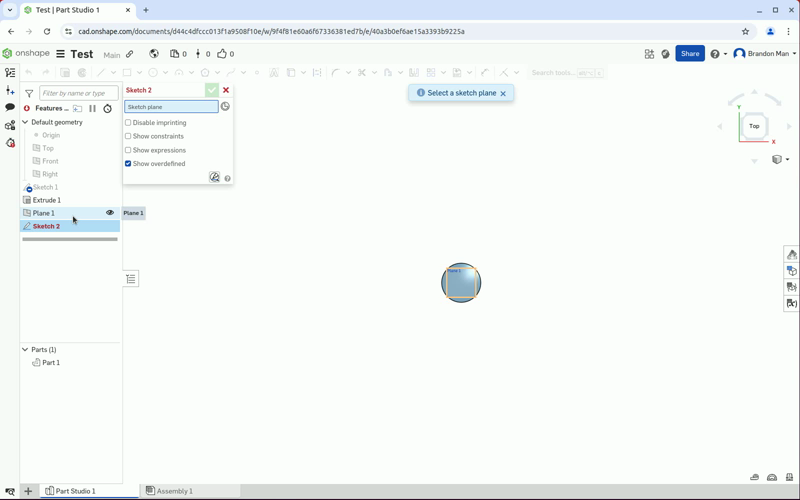
click(73, 215)
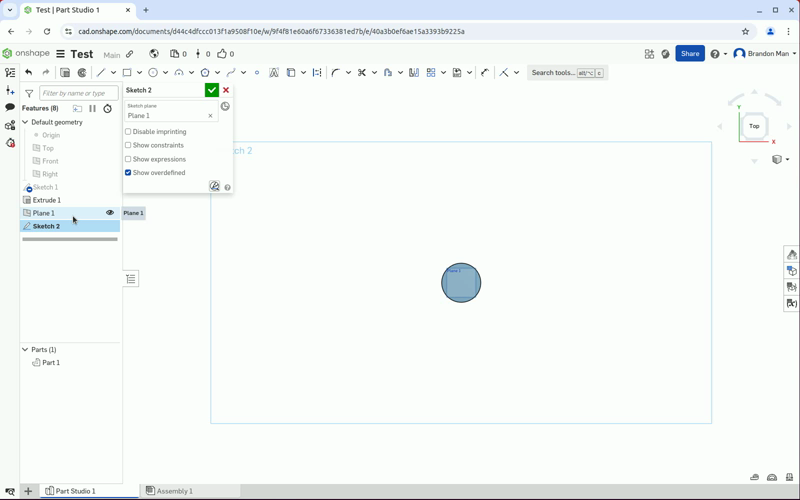
mouse_move(73, 352)
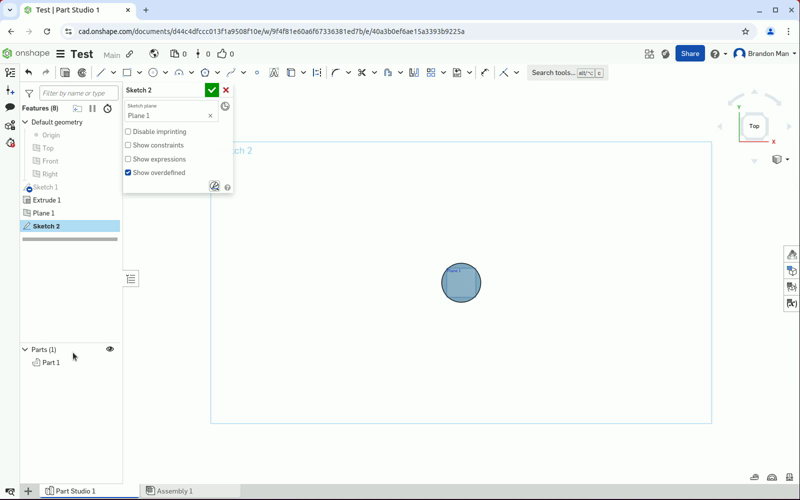
key(y)
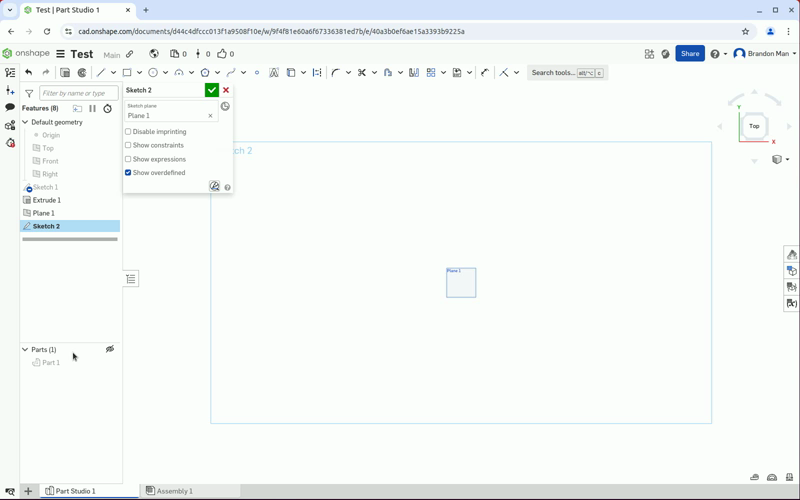
key(c)
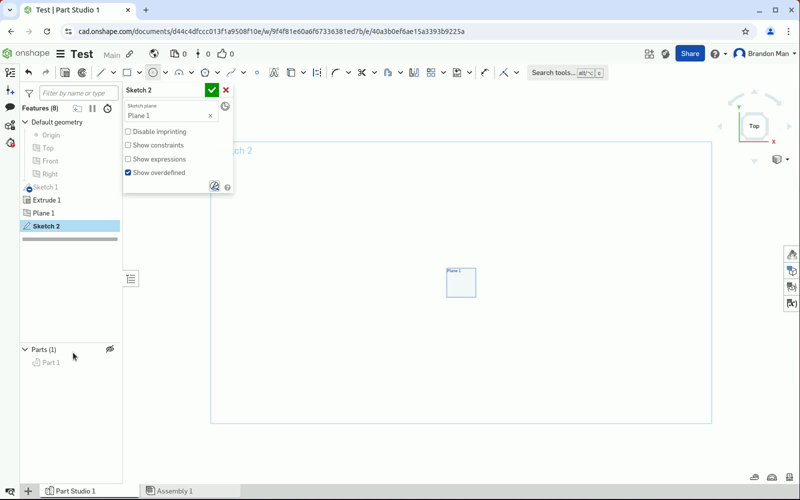
key_down(shift)
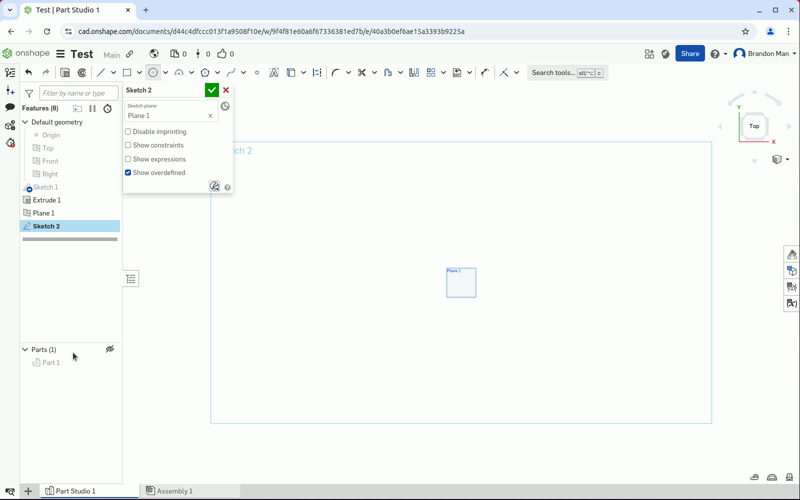
mouse_move(461, 282)
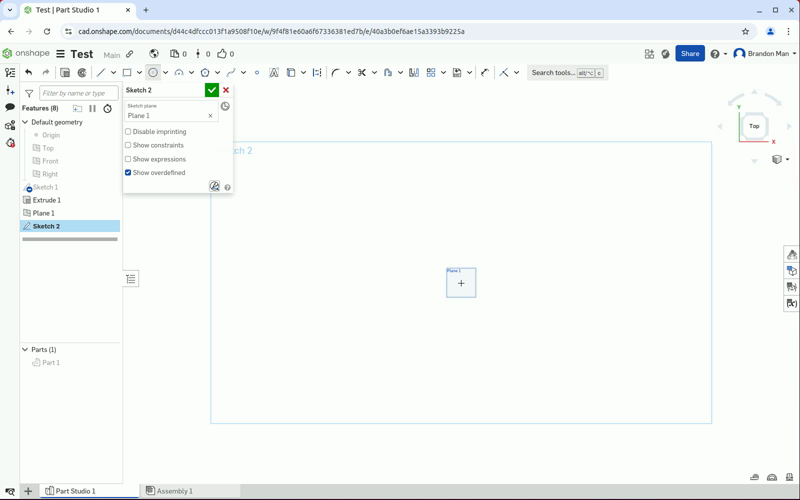
click(461, 282)
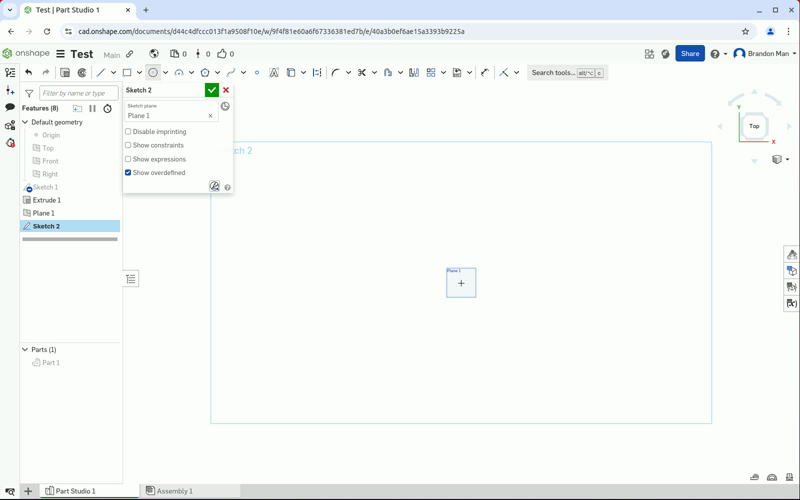
key_up(shift)
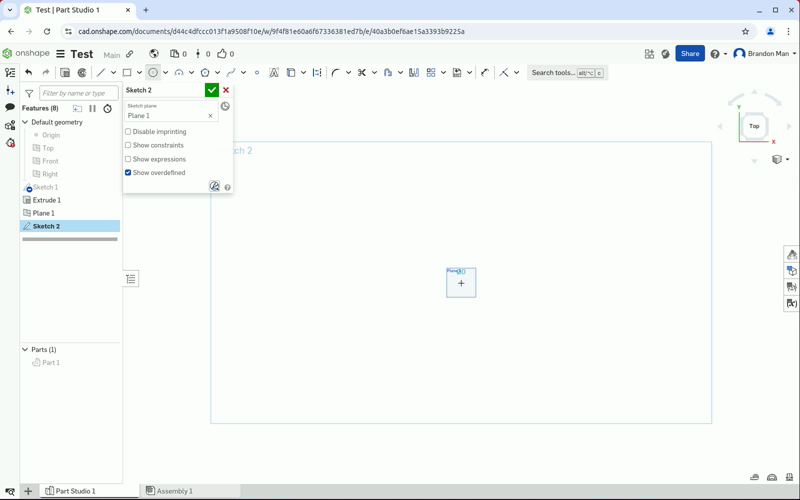
mouse_move(471, 282)
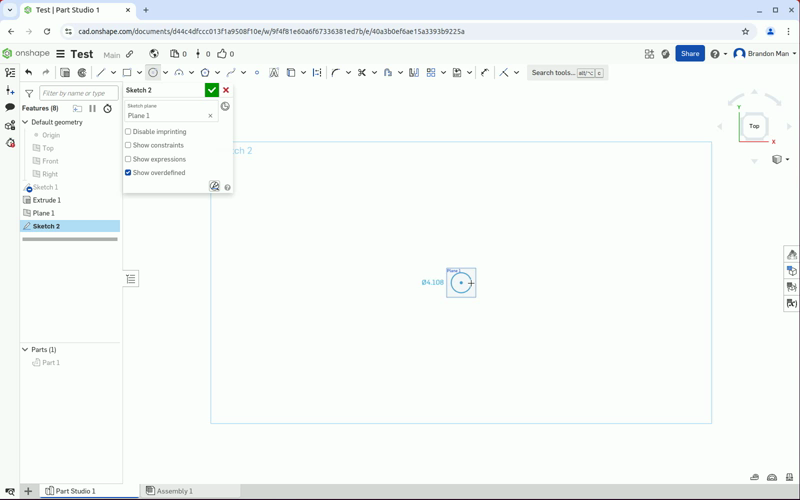
click(471, 282)
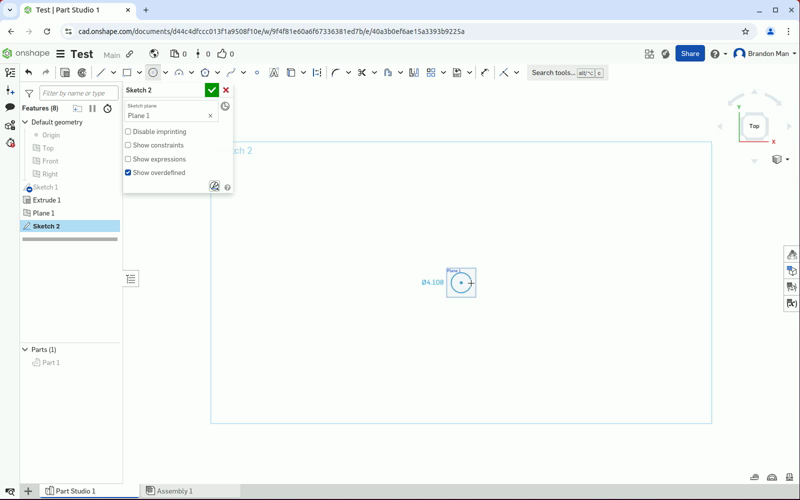
key(esc)
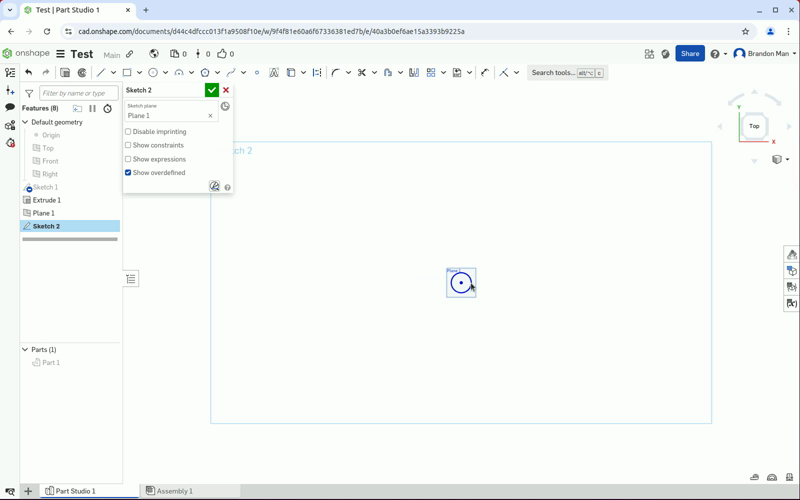
mouse_move(460, 278)
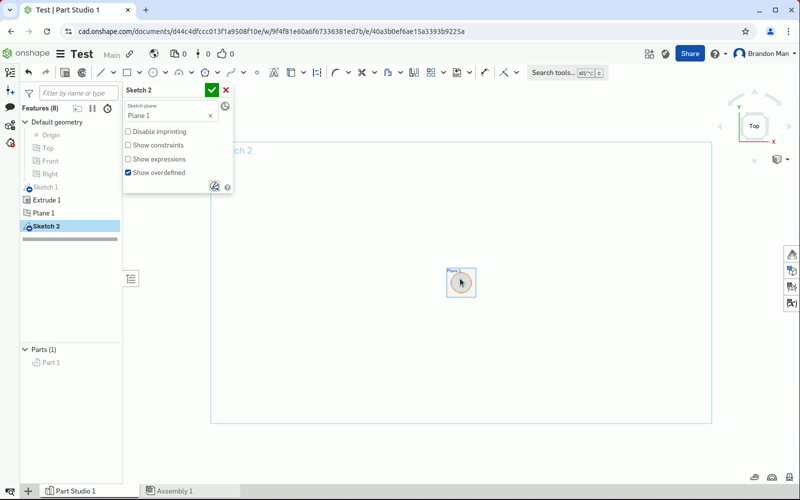
scroll(6)
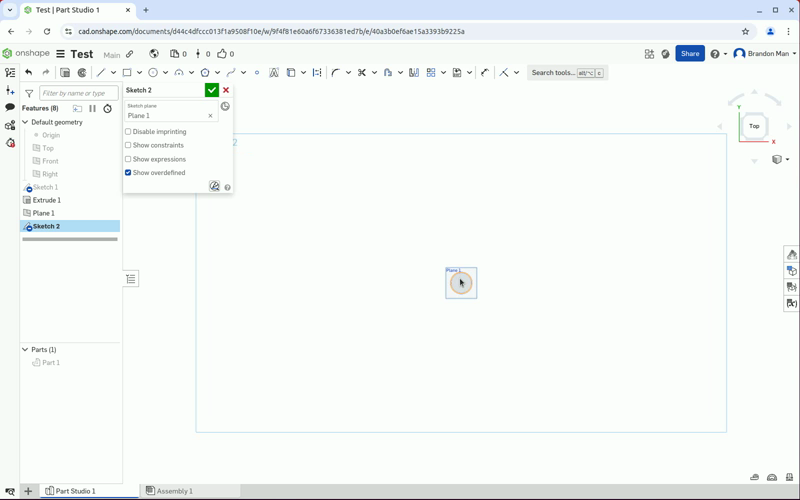
scroll(6)
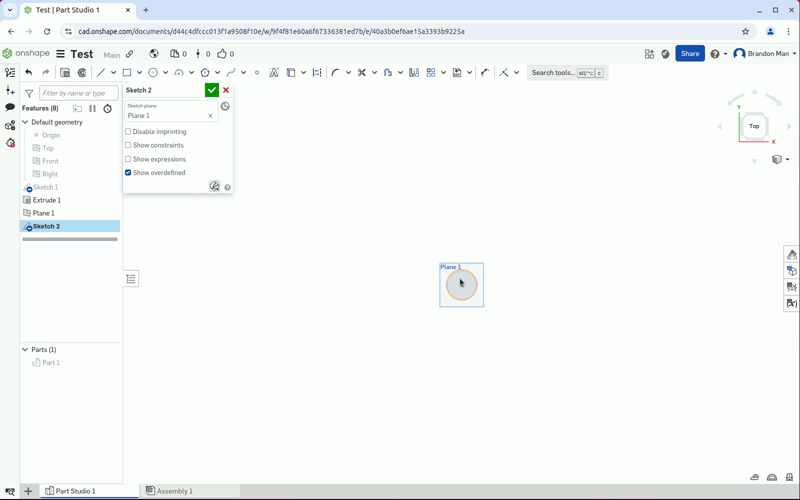
scroll(6)
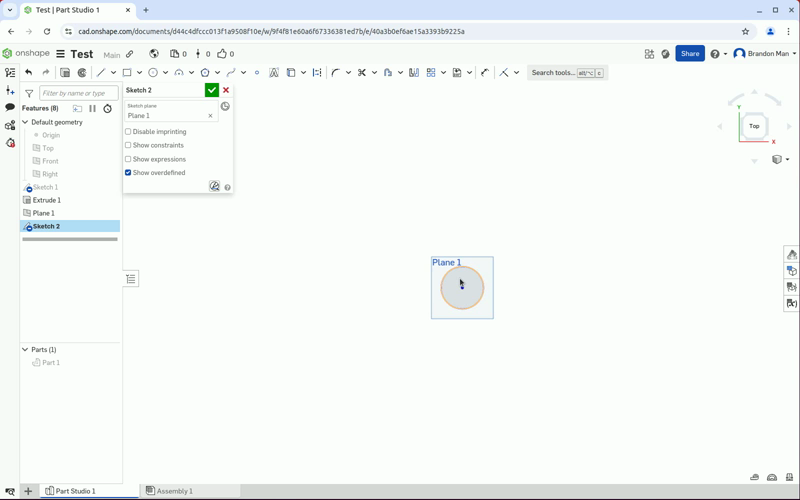
scroll(6)
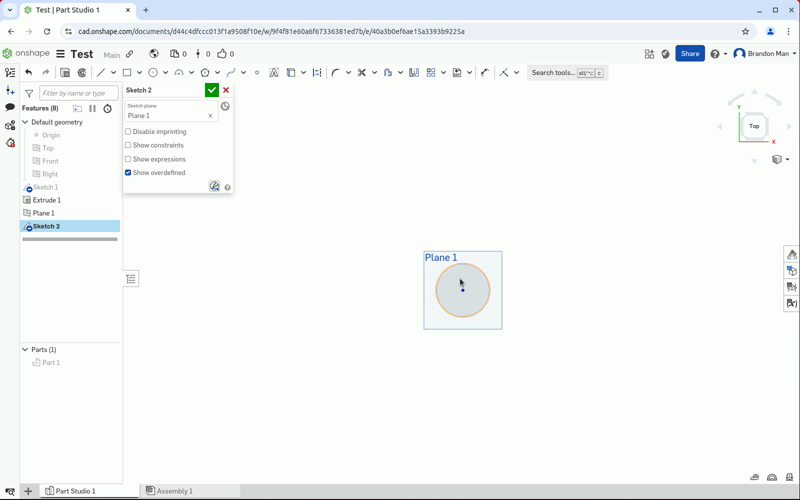
scroll(6)
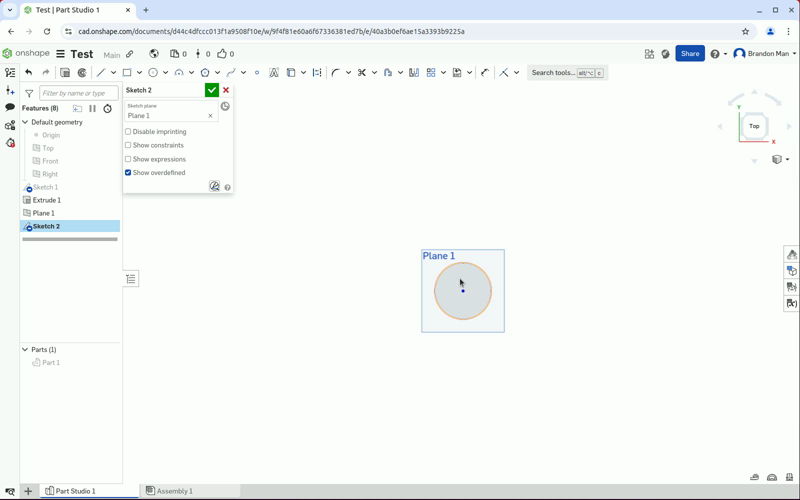
scroll(6)
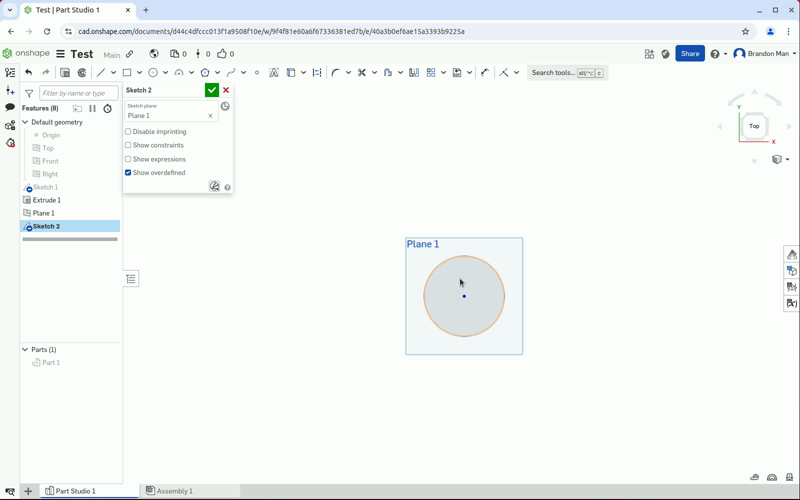
scroll(6)
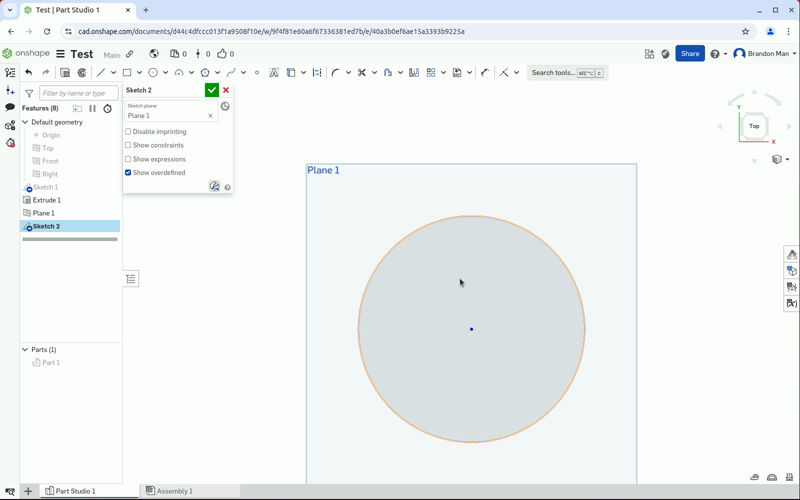
click(460, 278)
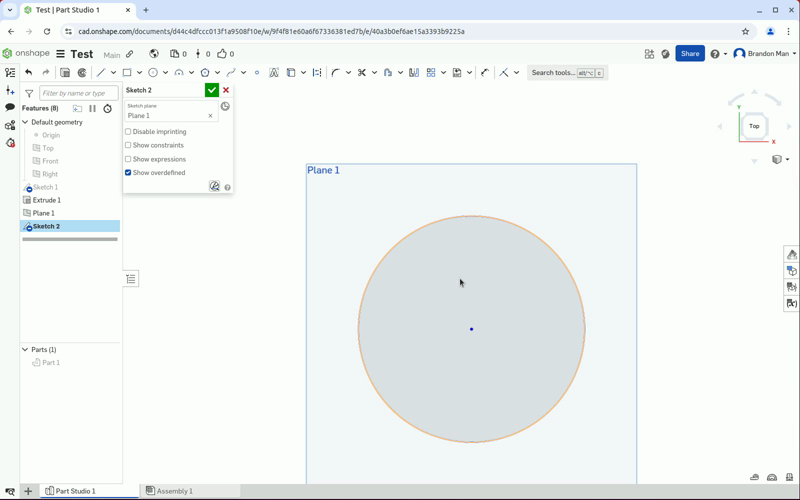
scroll(-6)
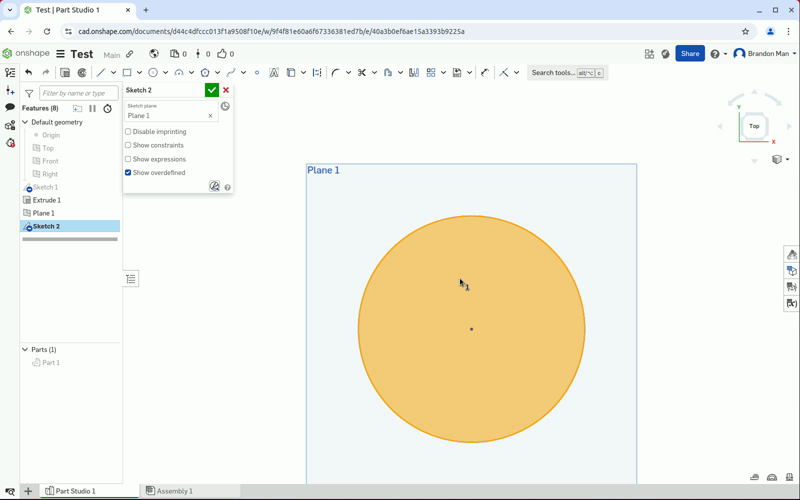
scroll(-6)
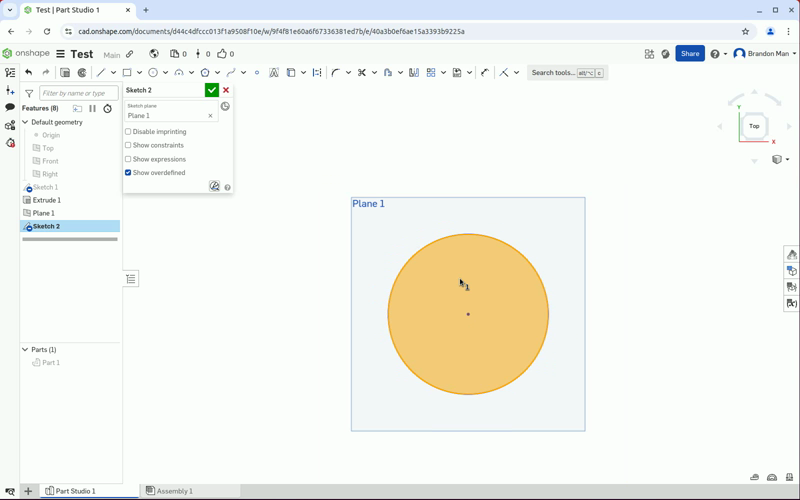
scroll(-6)
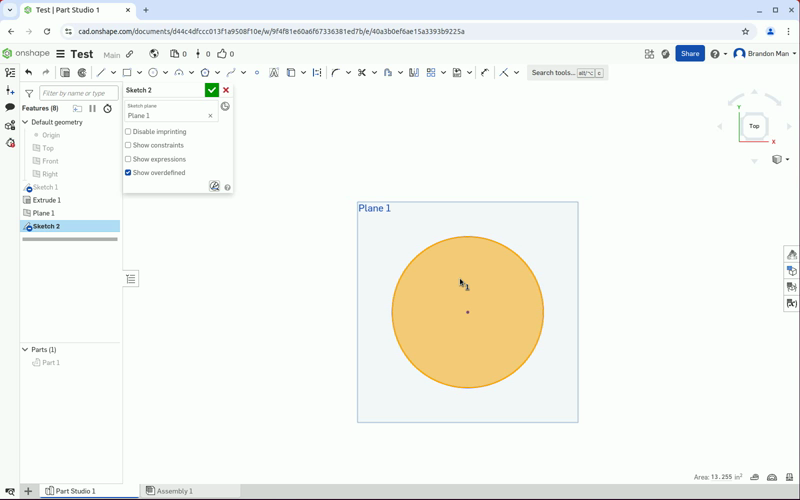
scroll(-6)
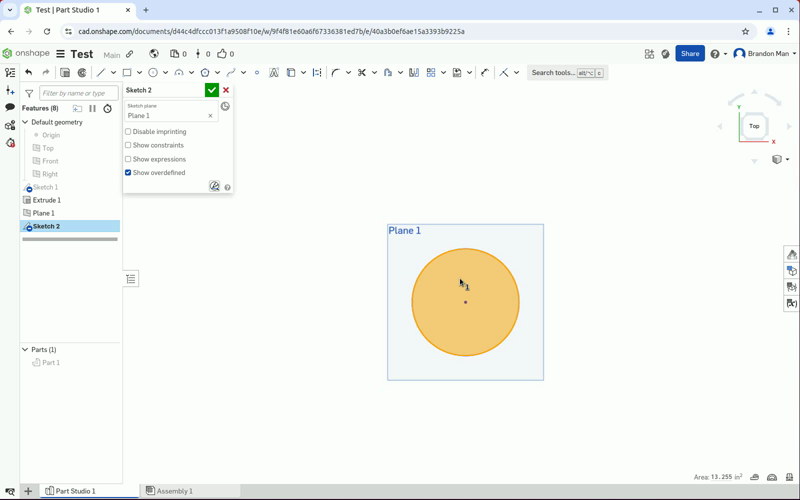
scroll(-6)
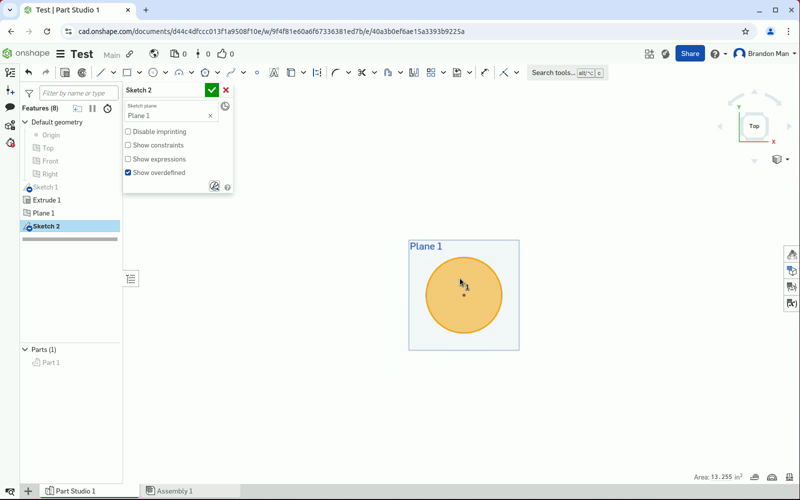
scroll(-6)
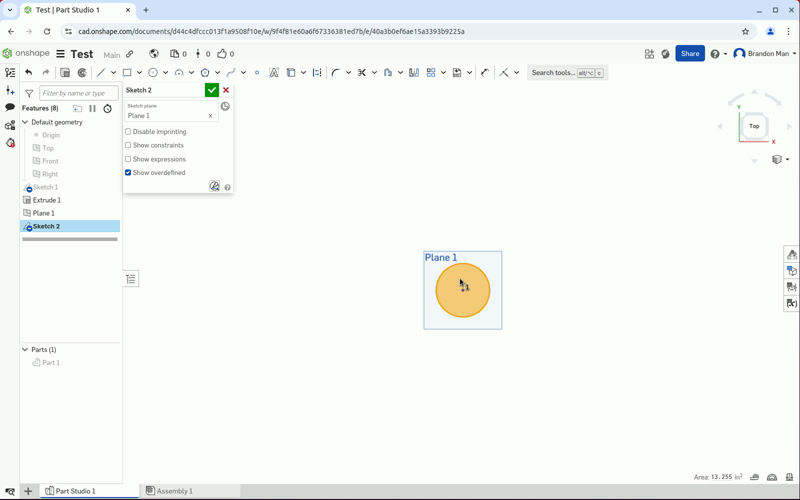
scroll(-6)
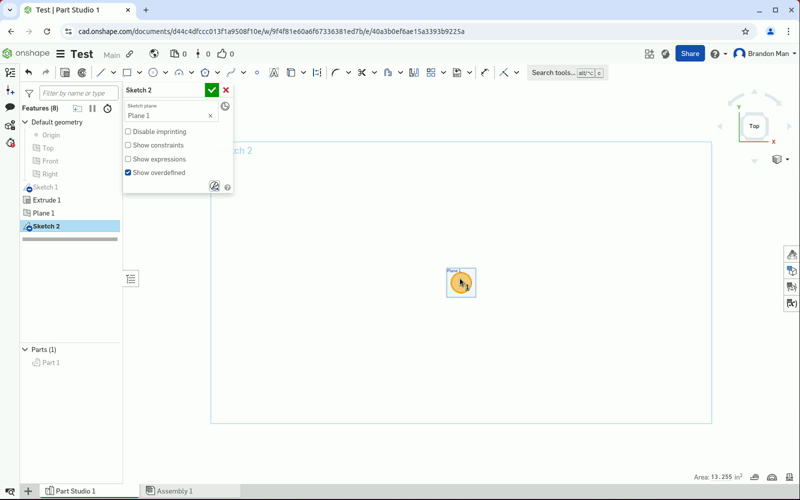
mouse_move(73, 352)
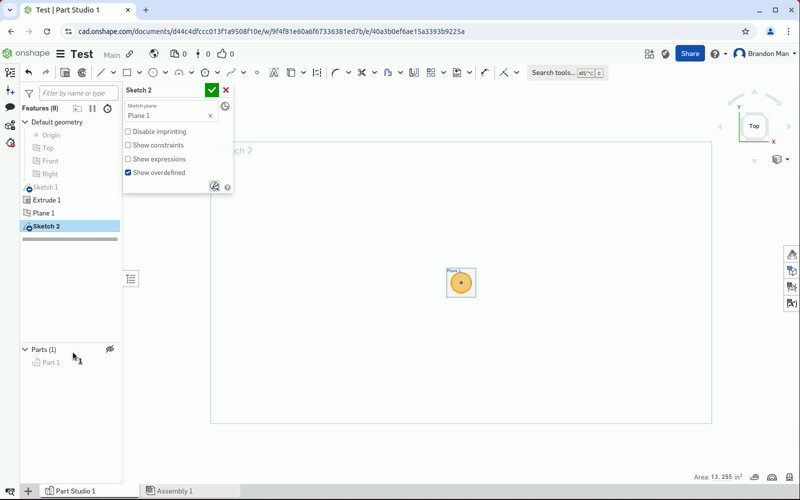
key(shift+y)
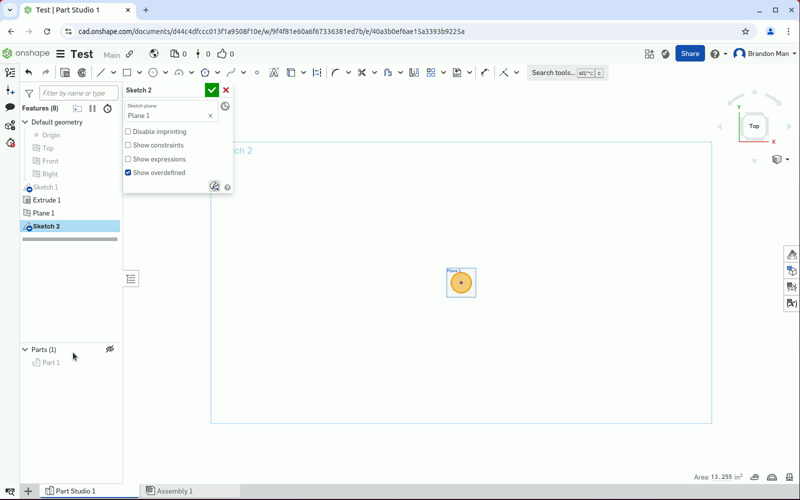
key(shift+e)
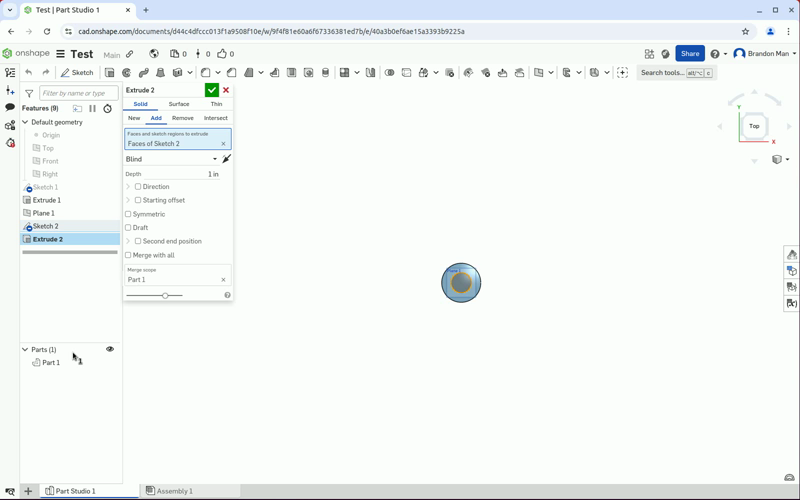
mouse_move(143, 106)
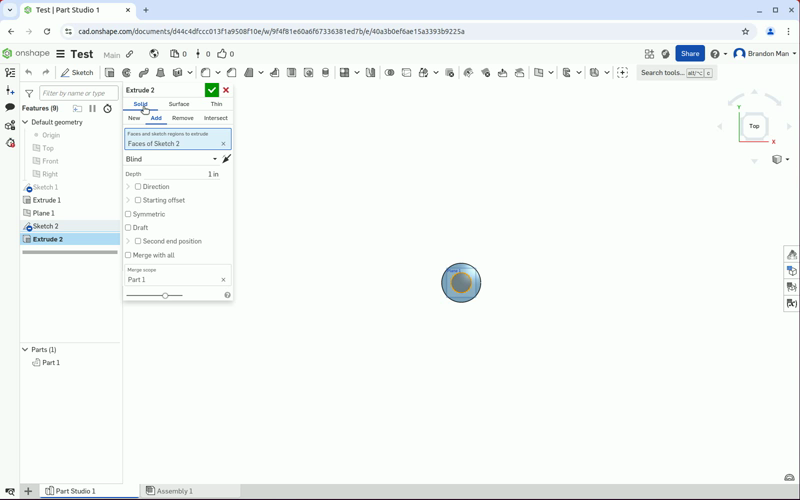
click(143, 106)
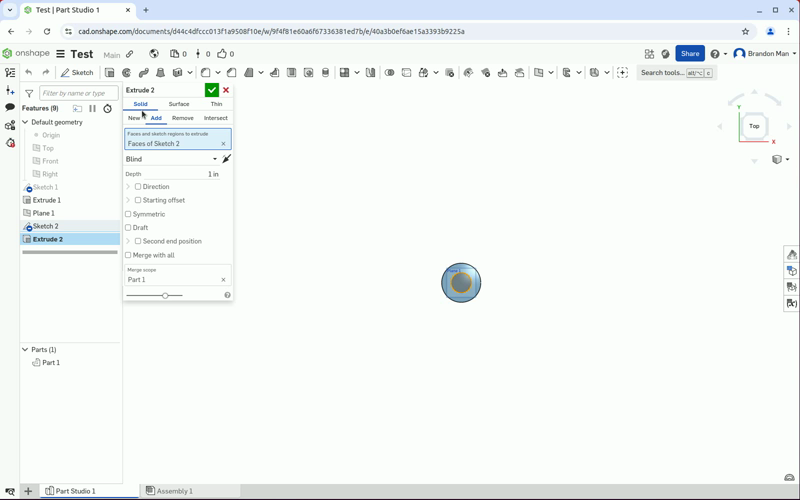
mouse_move(137, 120)
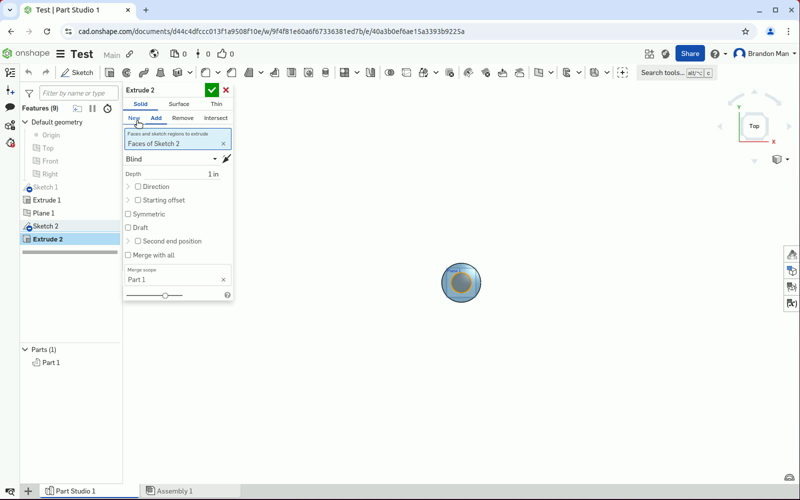
click(137, 120)
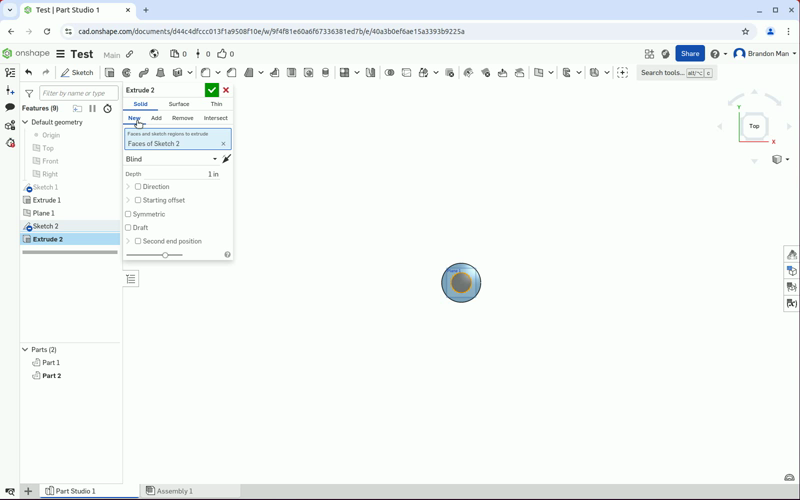
key(tab, 4)
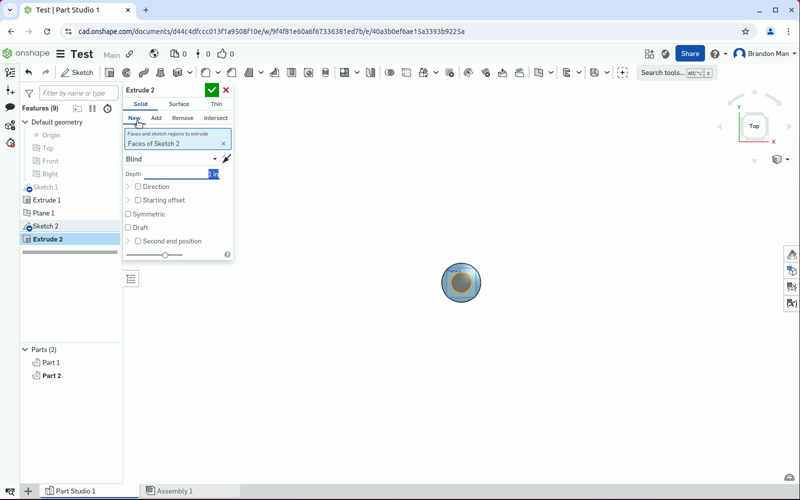
text(7.703)
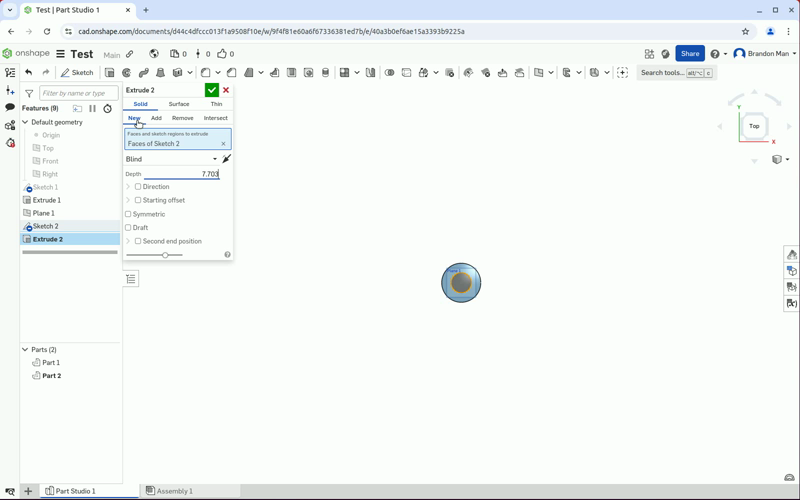
key(enter)
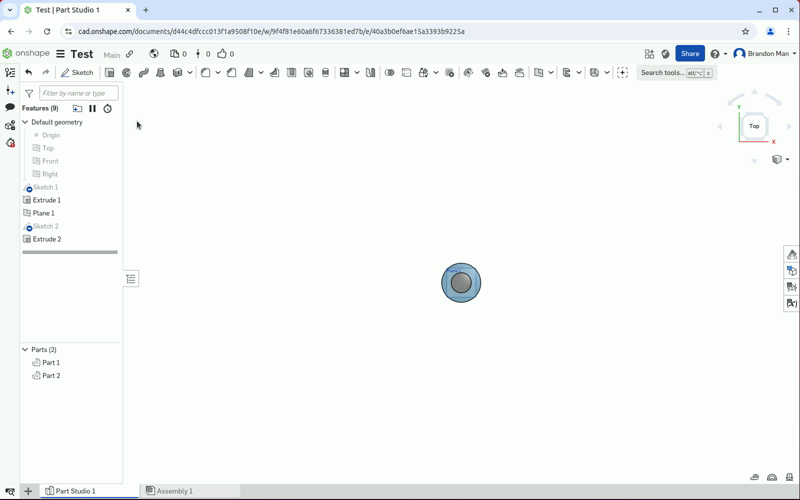
key(shift+h)
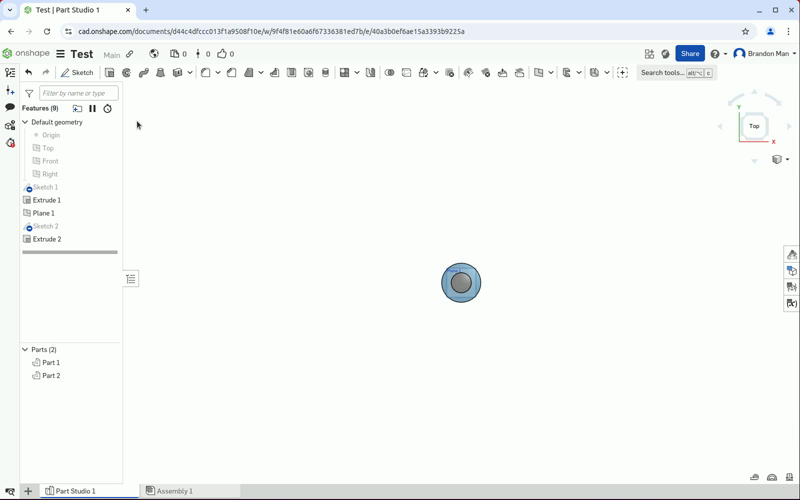
key(shift+h)
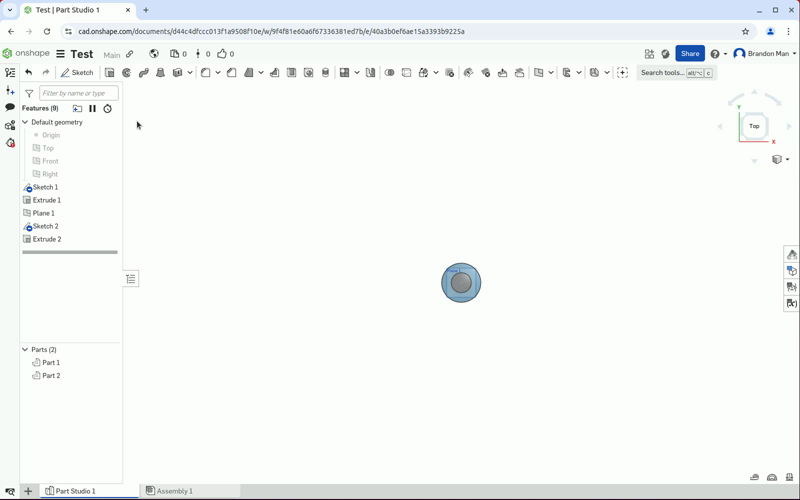
key(shift+7)
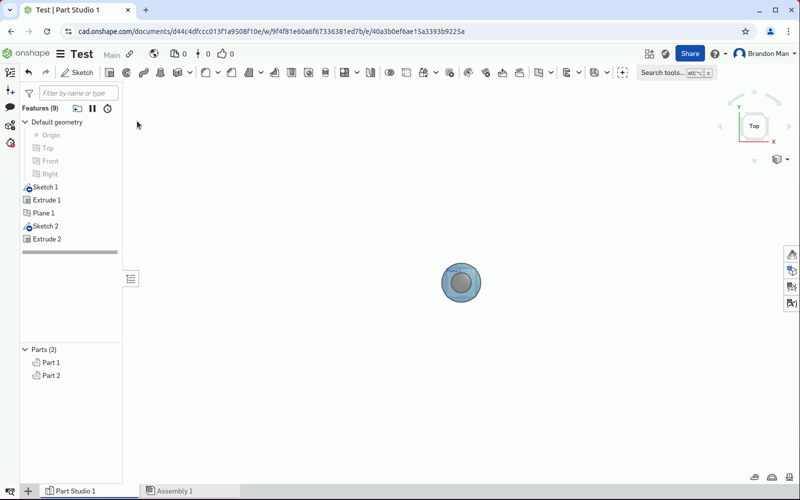
key(up, 3)
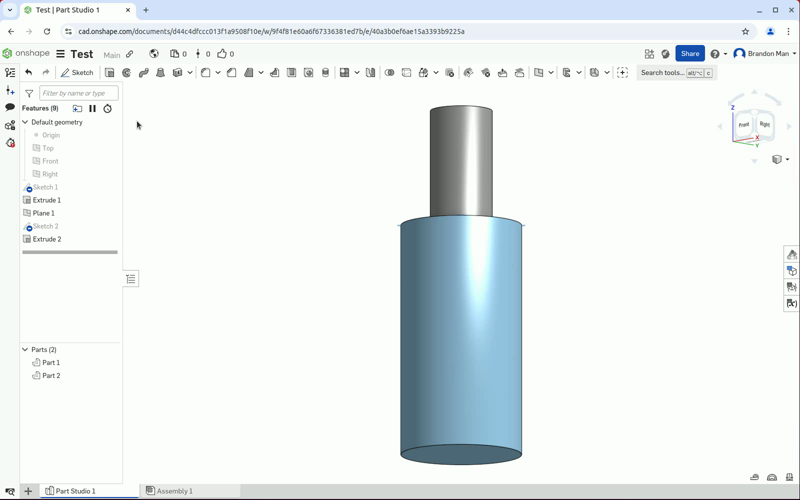
key(left, 3)
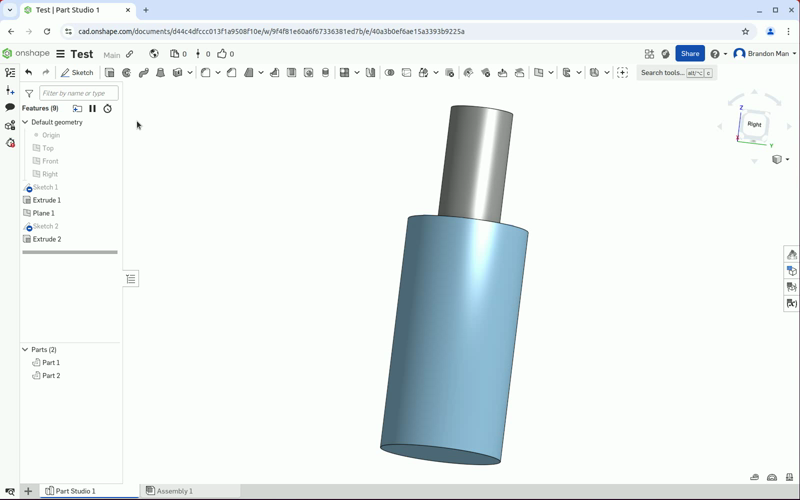
key(right, 3)
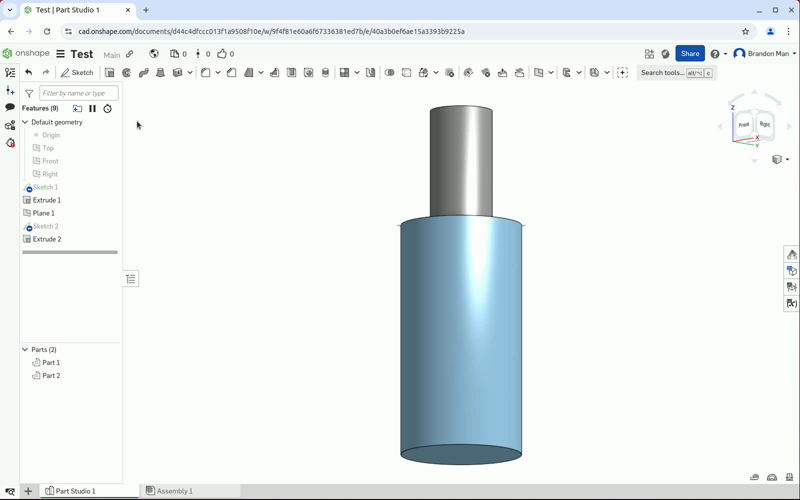
key(down, 3)
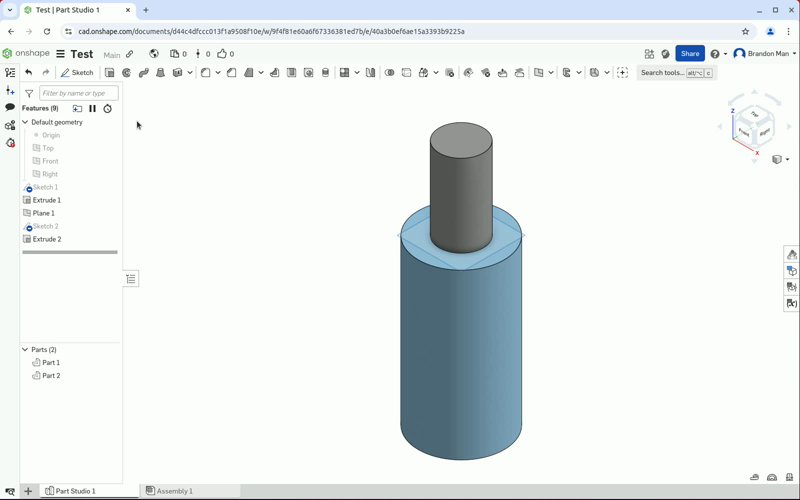
mouse_move(73, 189)
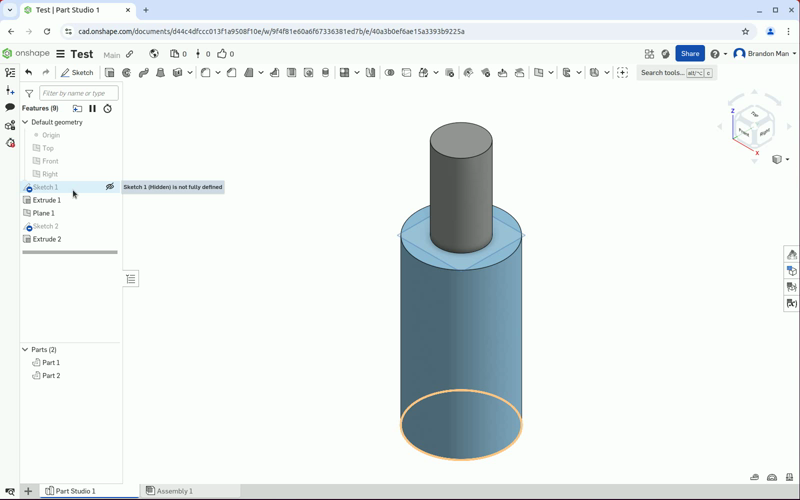
click(73, 189)